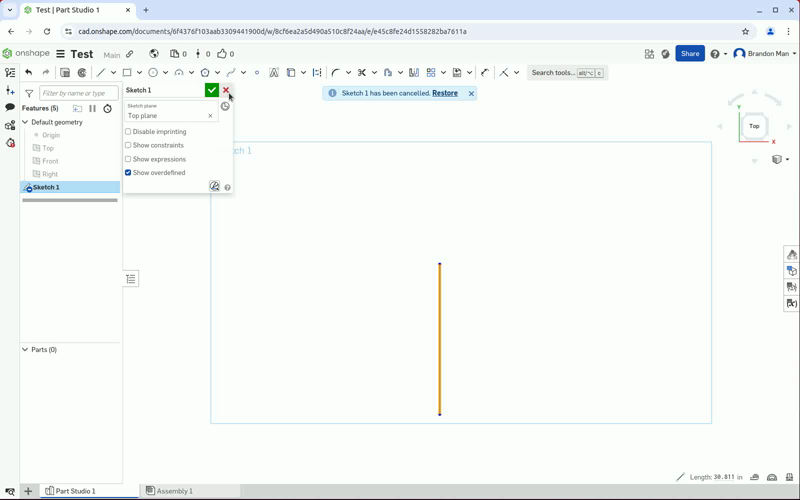
key(shift+h)
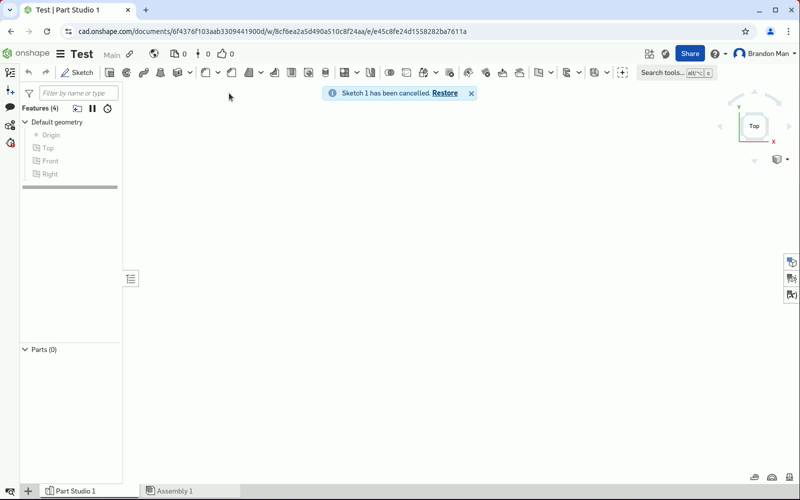
mouse_move(73, 352)
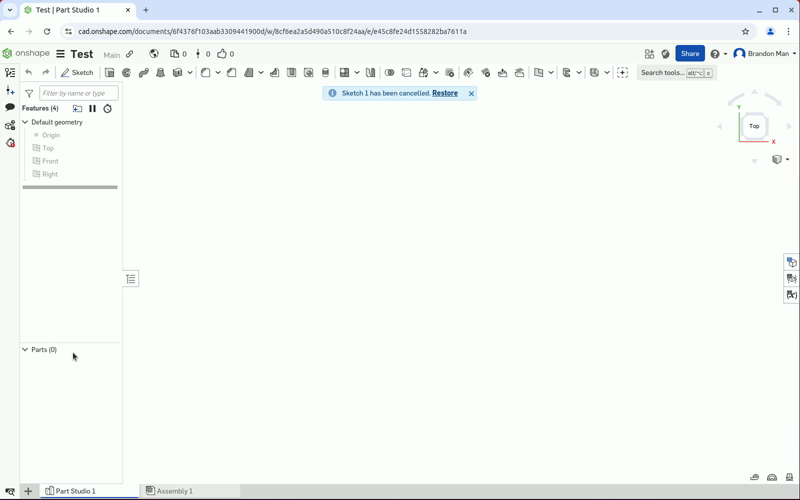
key(y)
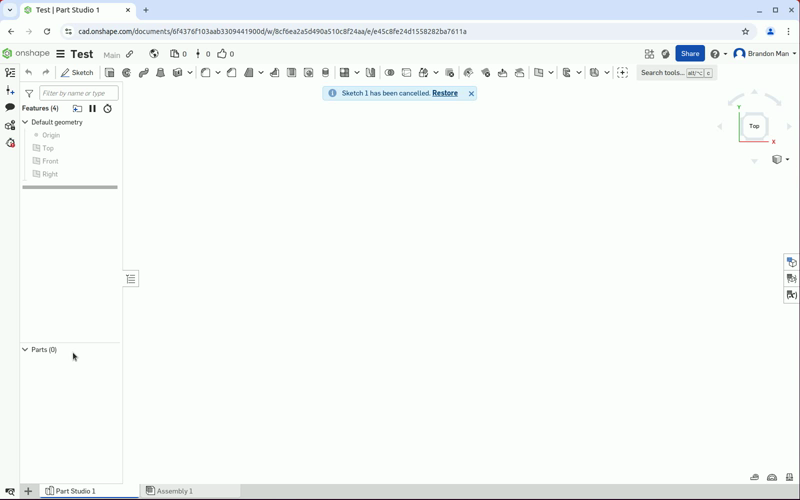
key(shift+p)
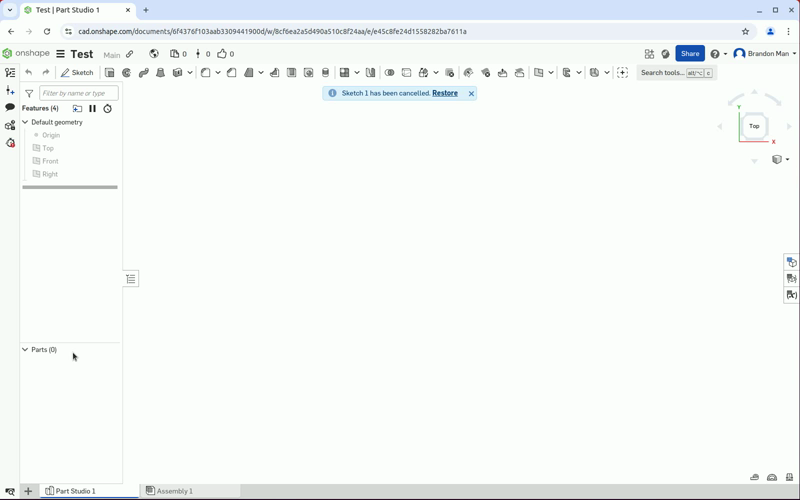
key(space)
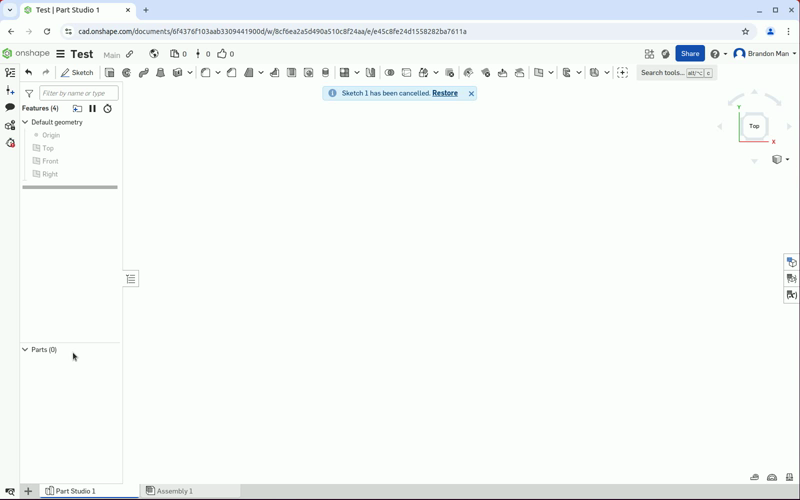
key_down(shift)
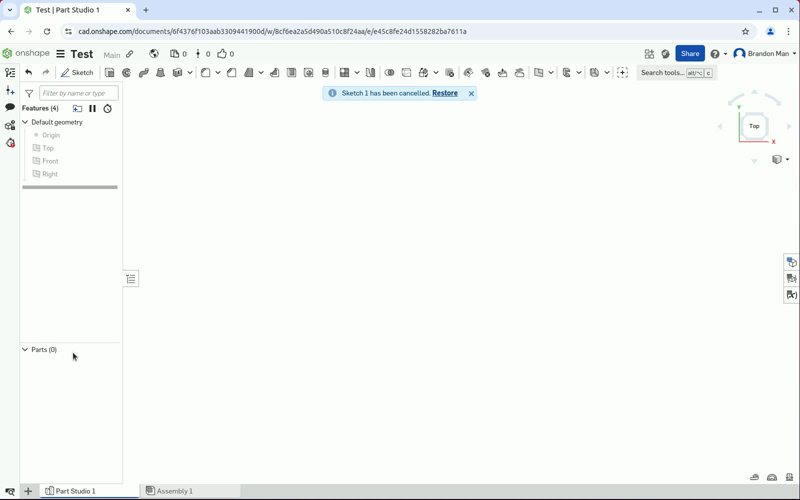
key(up)
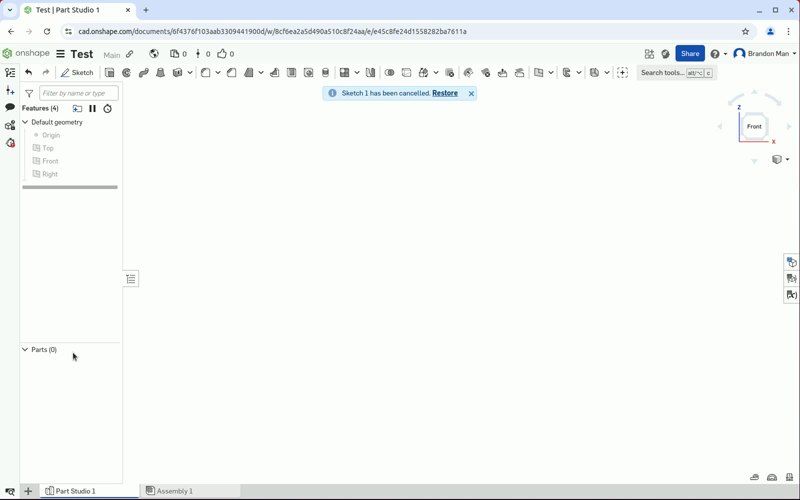
key_up(shift)
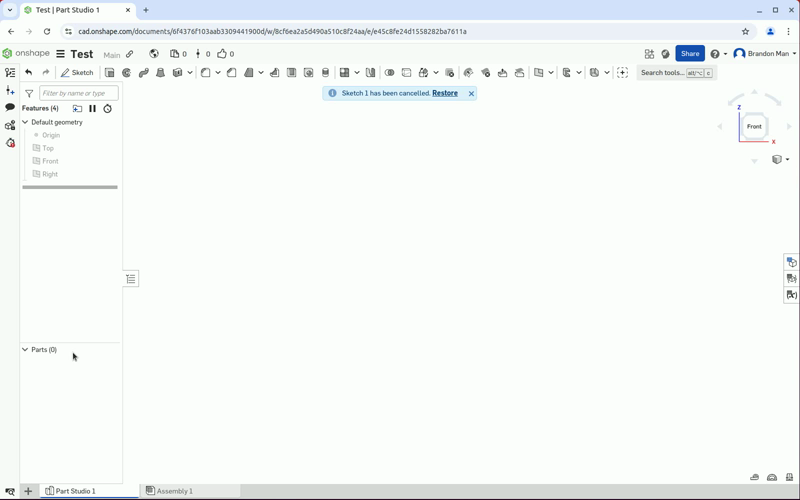
mouse_move(73, 352)
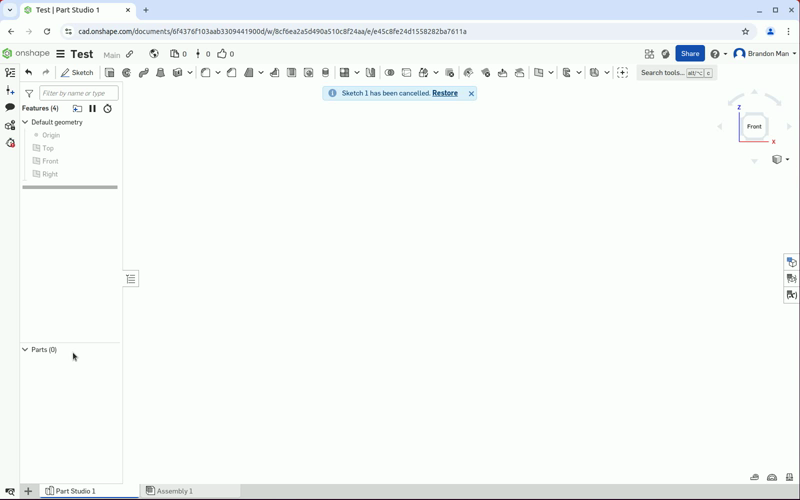
key(shift+y)
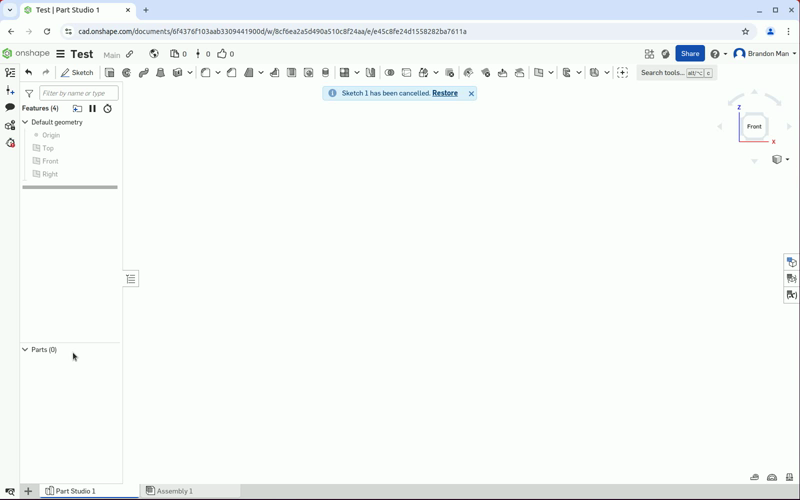
key(shift+s)
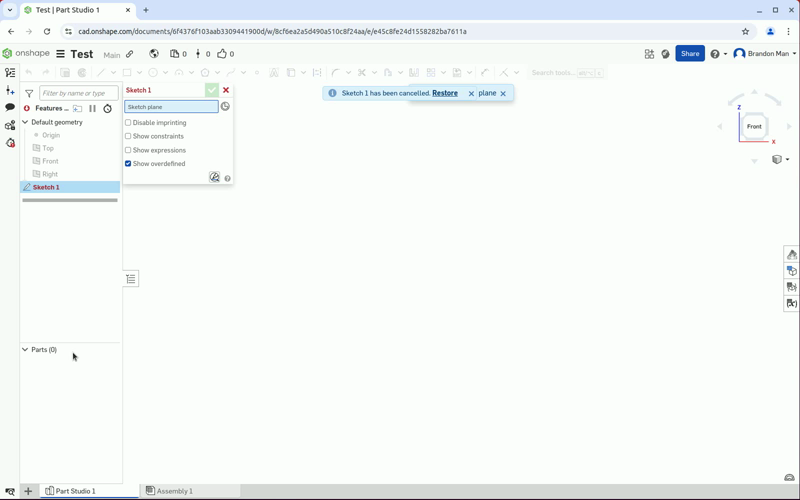
mouse_move(73, 163)
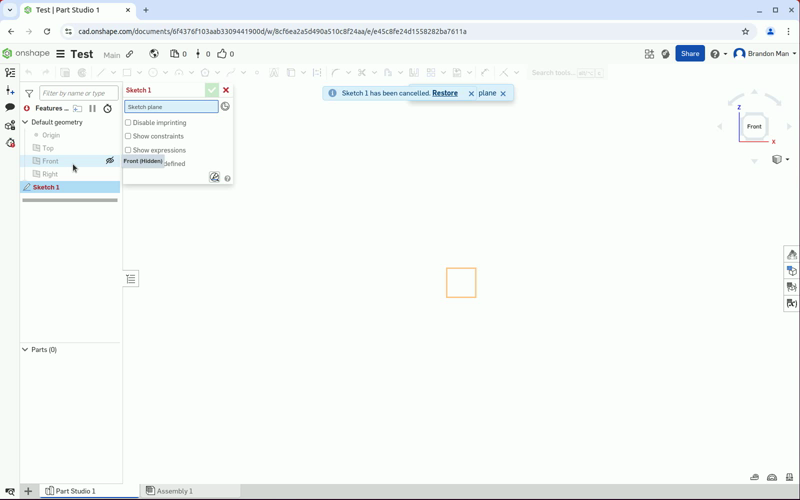
click(73, 163)
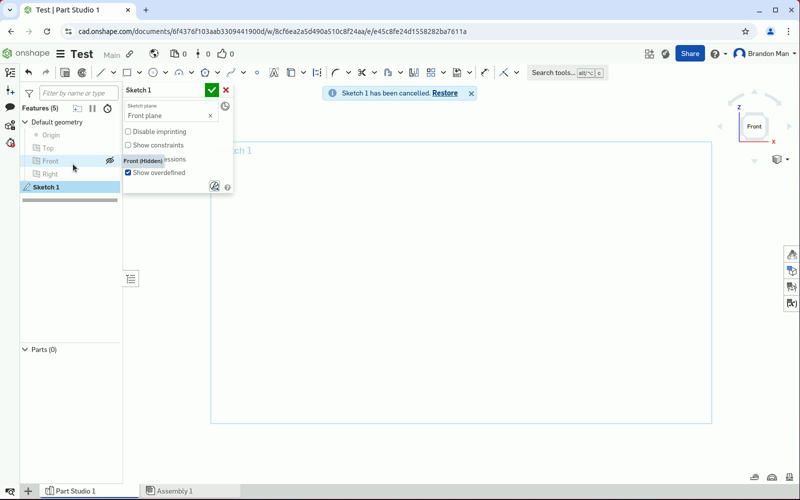
mouse_move(73, 352)
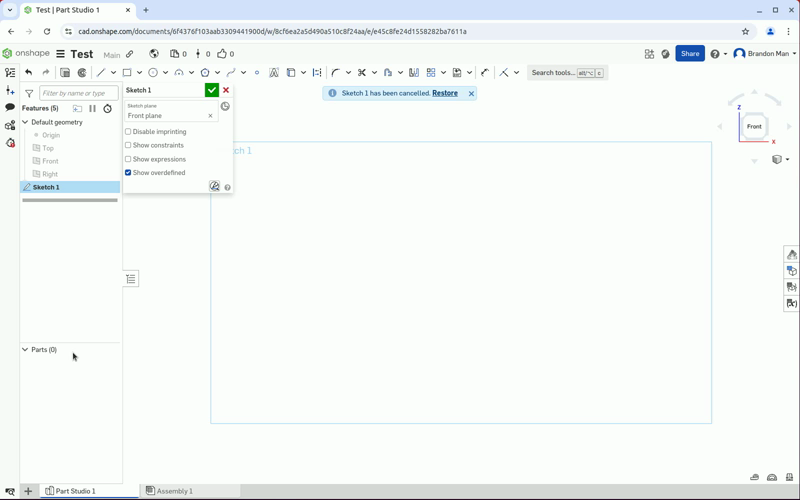
key(y)
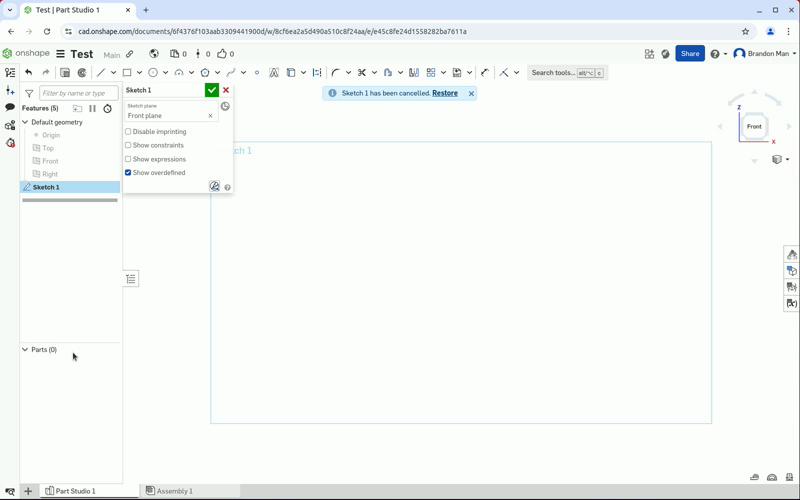
key(c)
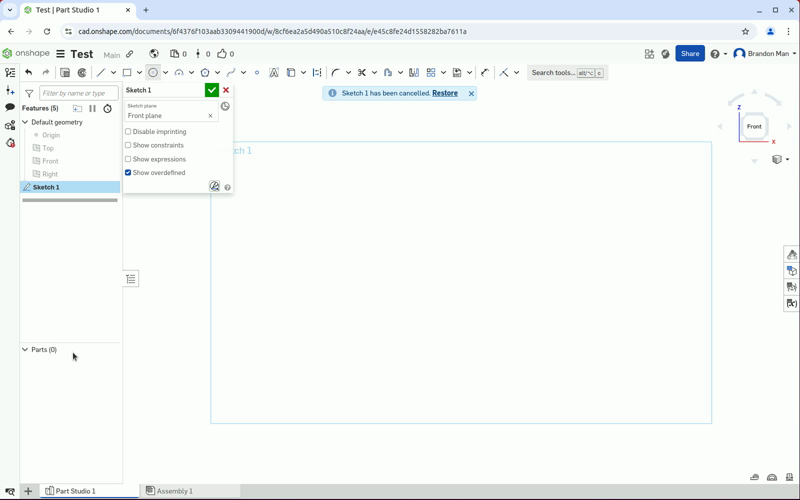
key_down(shift)
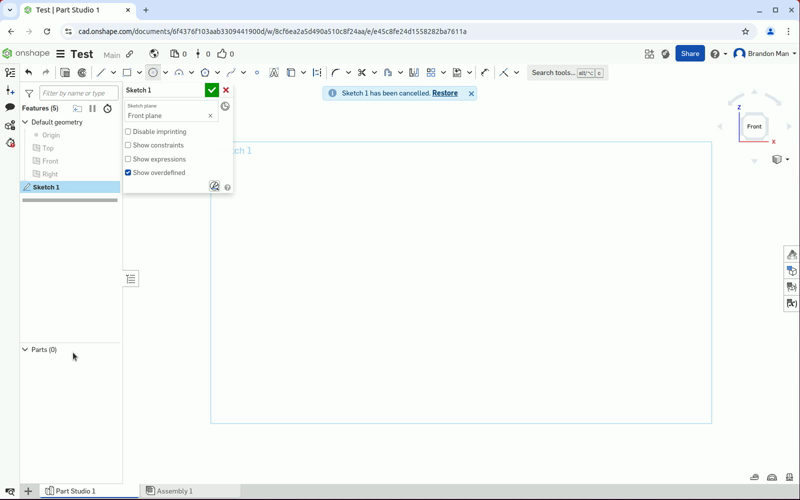
mouse_move(461, 282)
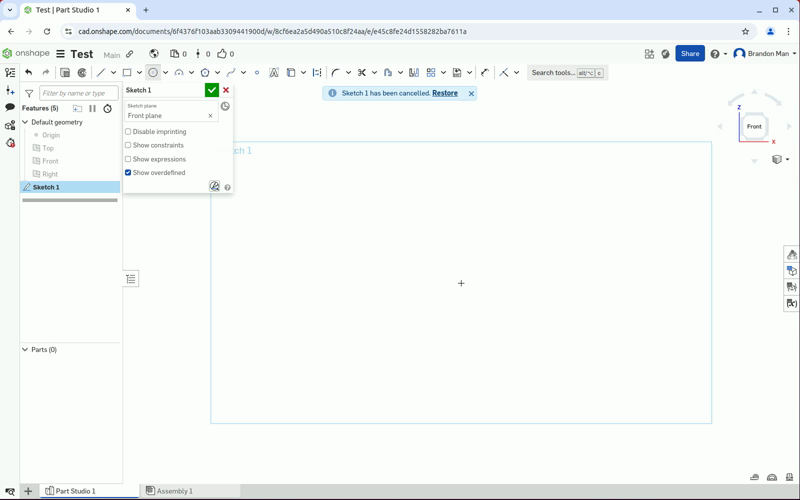
click(461, 282)
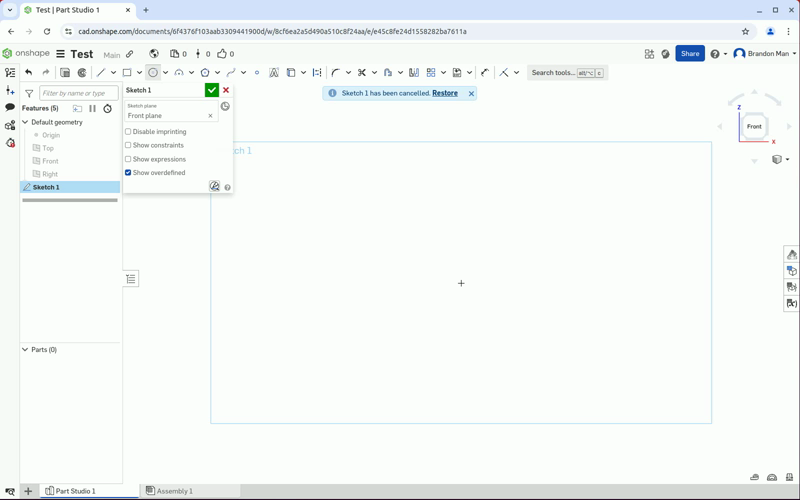
key_up(shift)
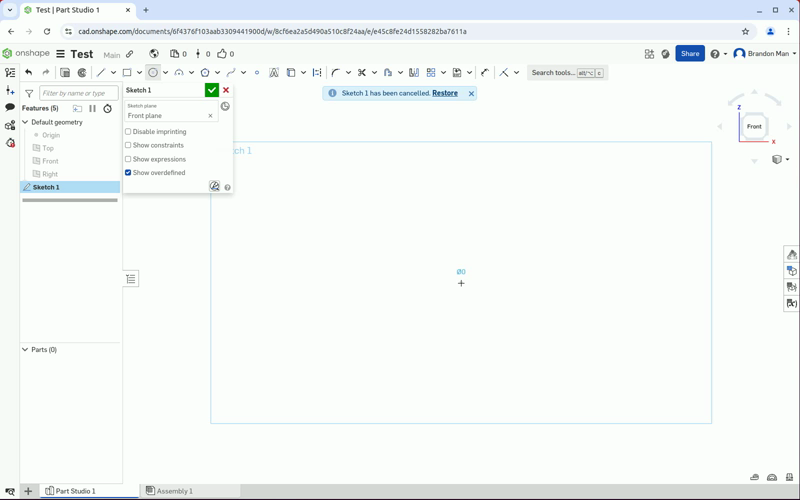
mouse_move(574, 282)
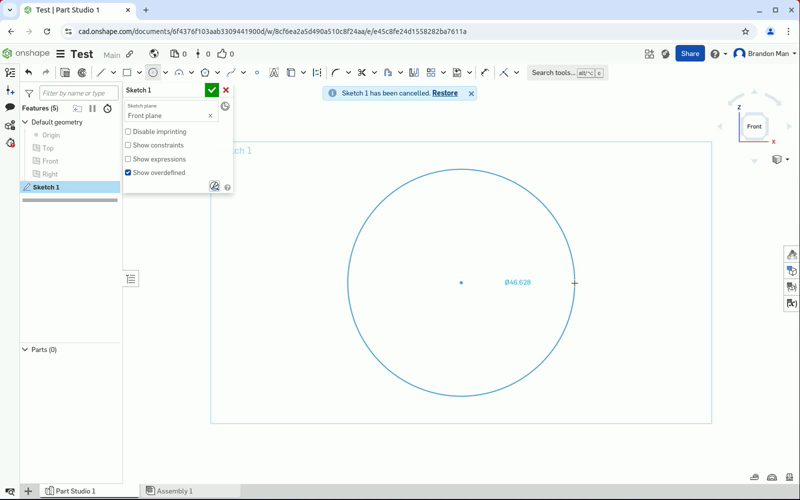
click(574, 282)
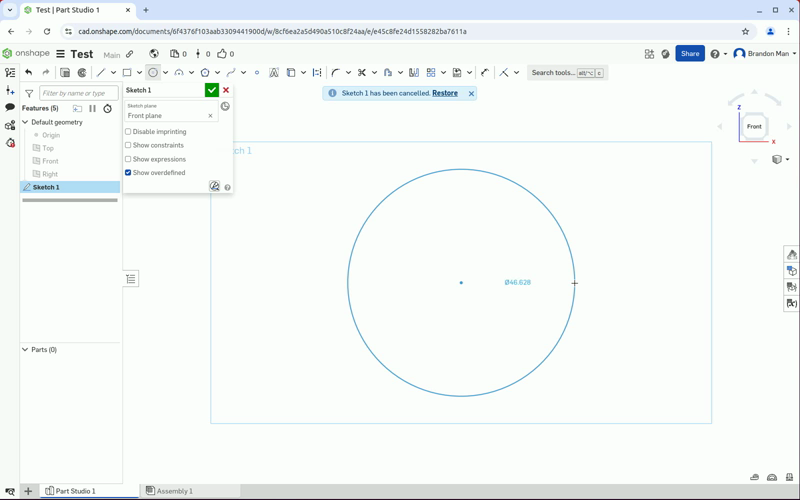
key(esc)
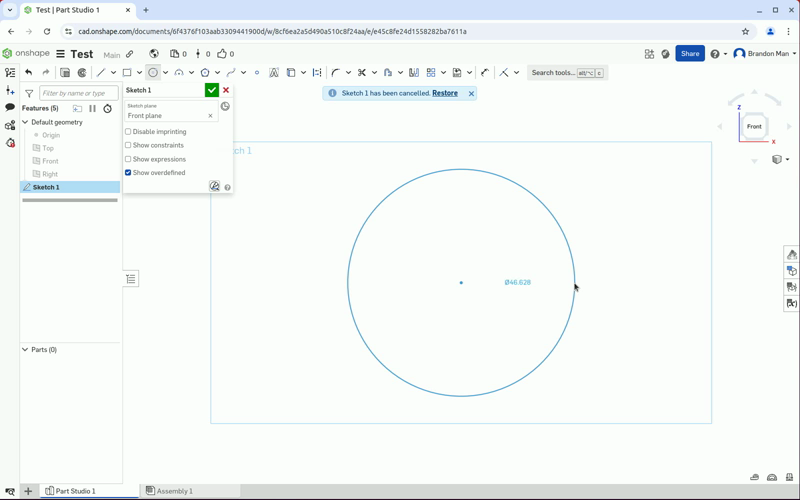
key(c)
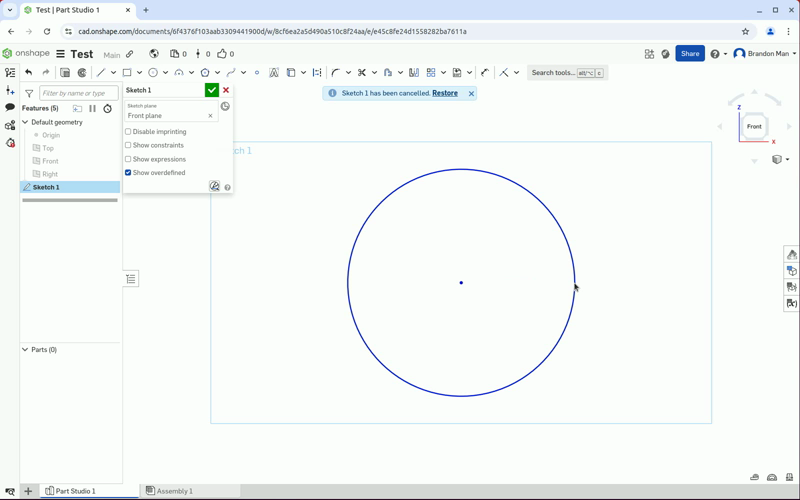
key_down(shift)
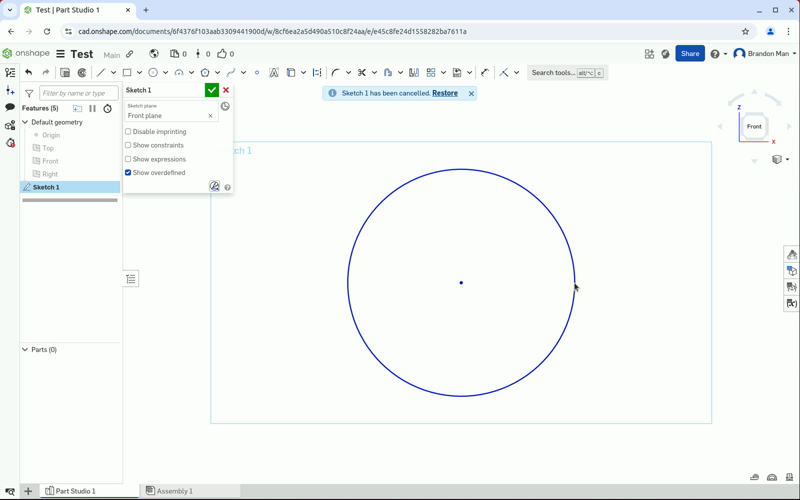
mouse_move(461, 282)
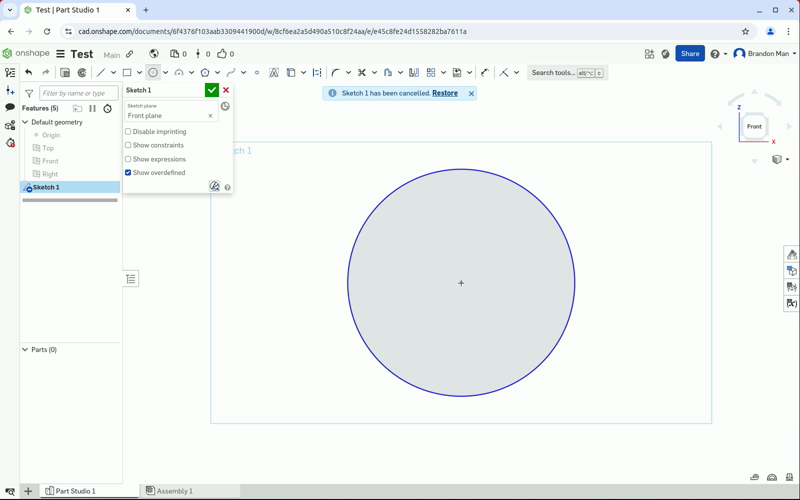
click(461, 282)
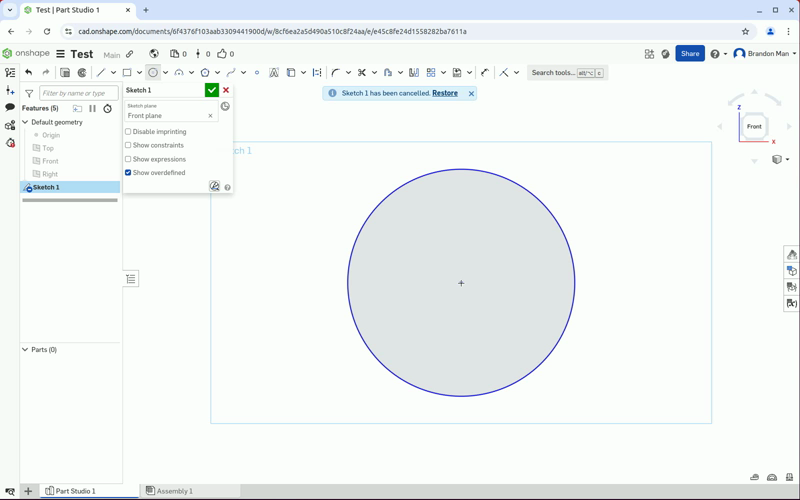
key_up(shift)
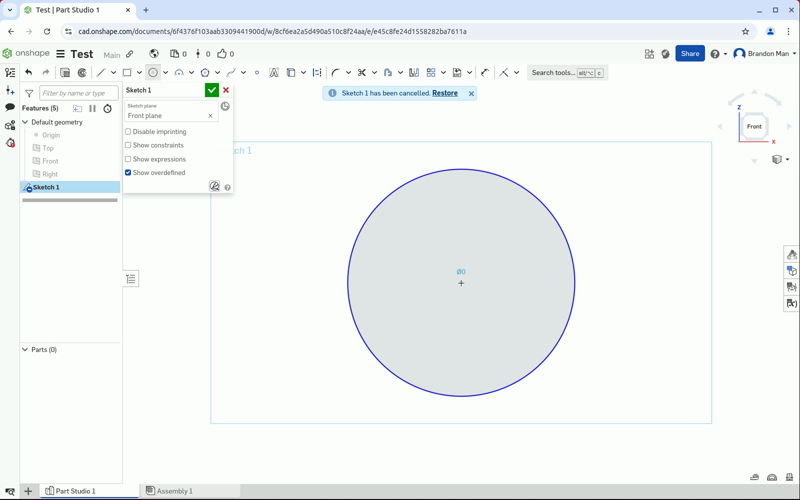
mouse_move(562, 282)
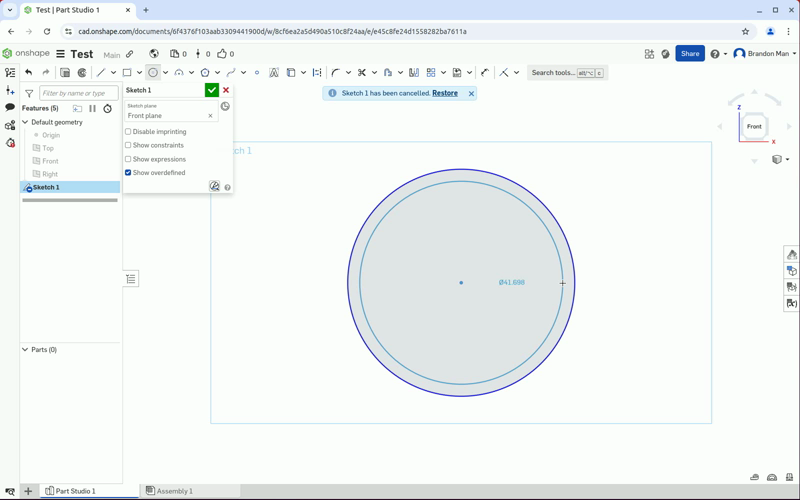
click(562, 282)
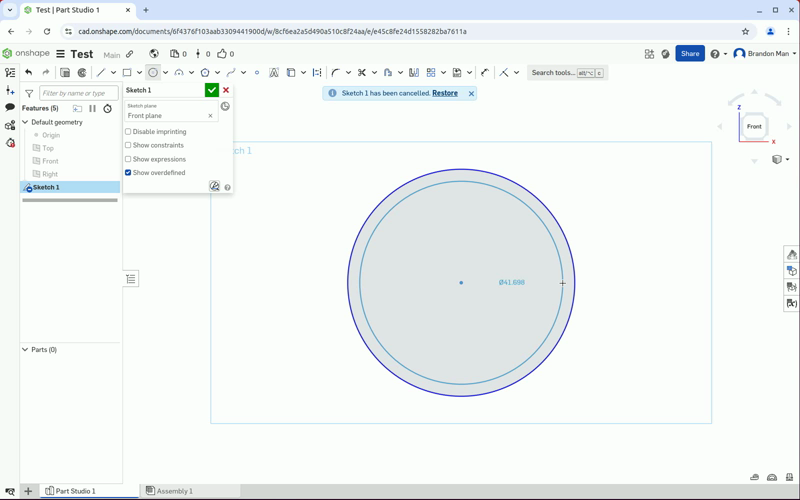
key(esc)
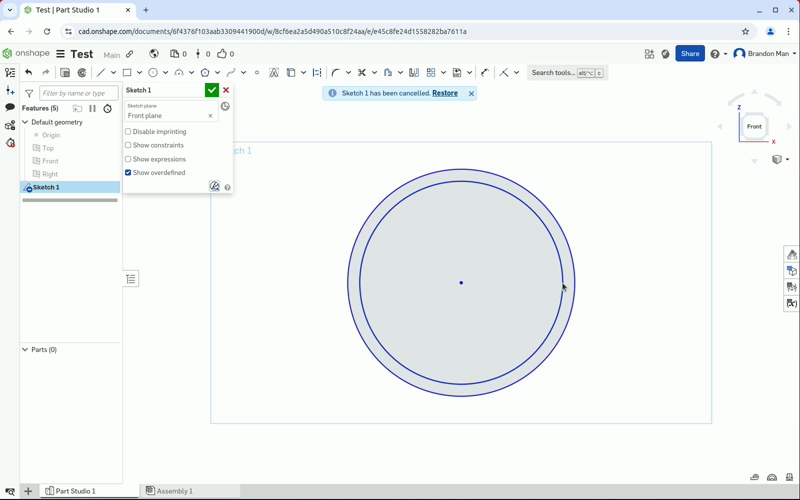
mouse_move(542, 213)
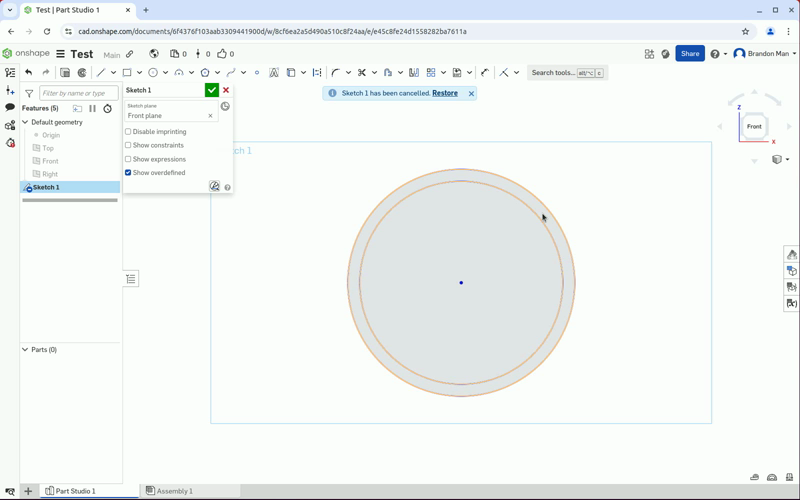
click(542, 213)
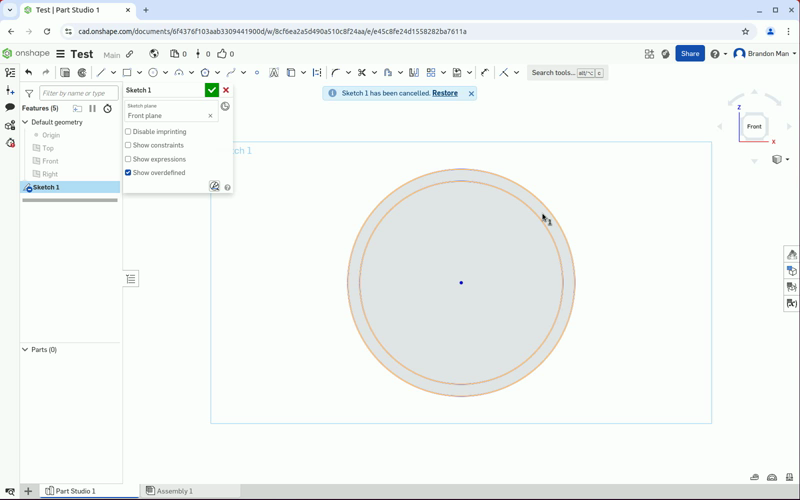
mouse_move(73, 352)
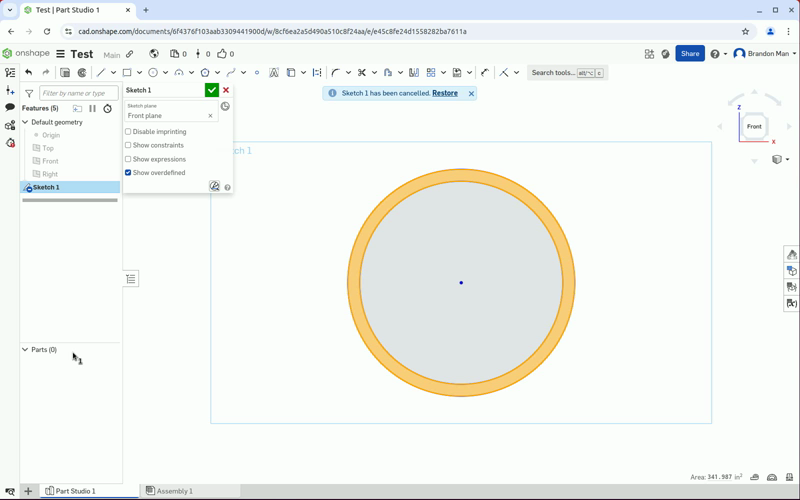
key(shift+y)
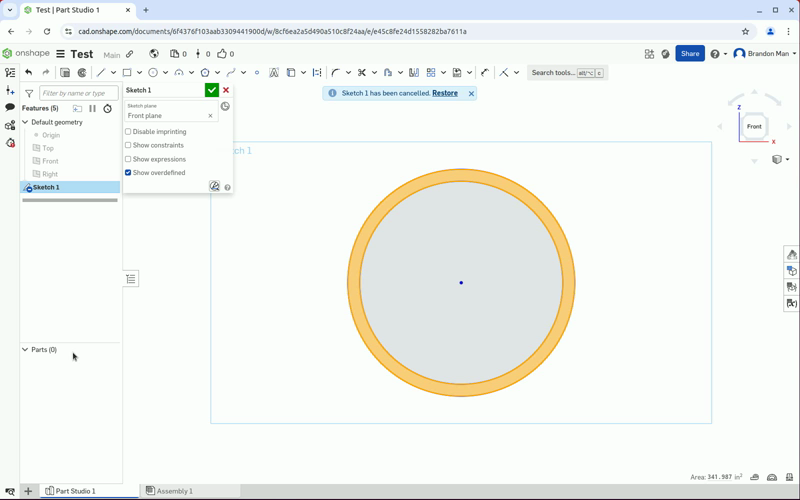
key(shift+e)
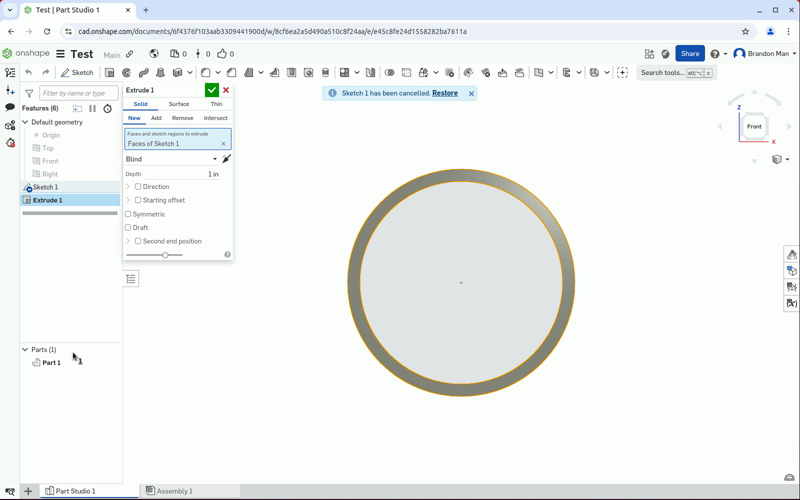
mouse_move(143, 106)
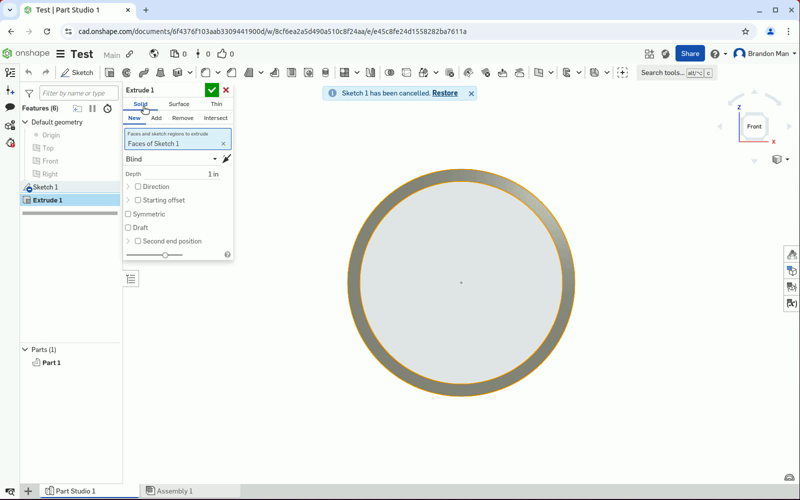
click(143, 106)
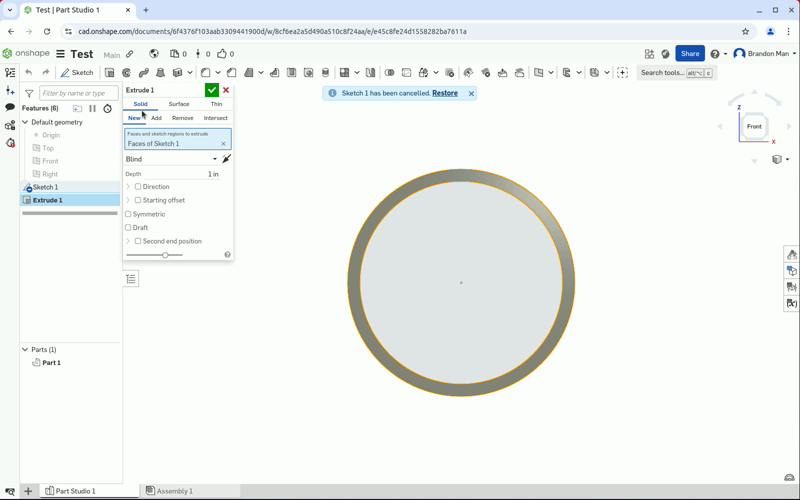
mouse_move(137, 120)
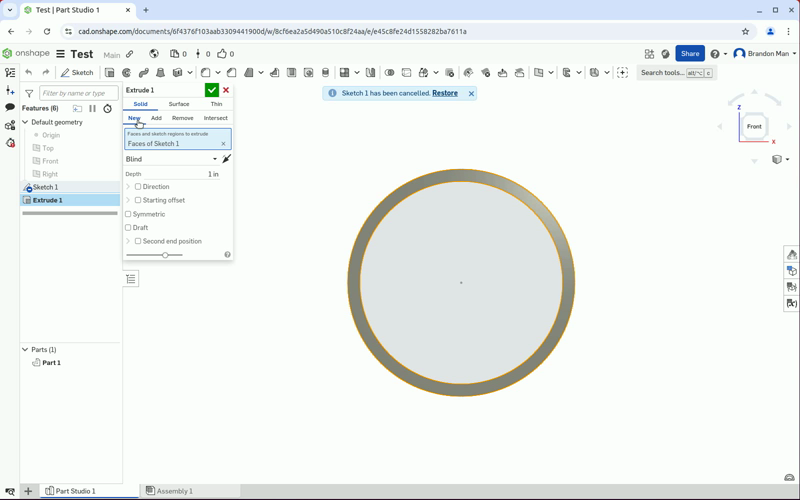
click(137, 120)
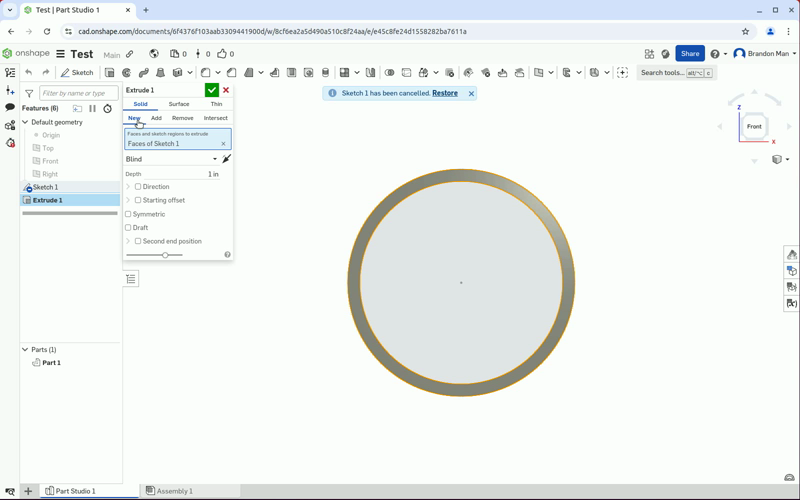
key(tab, 4)
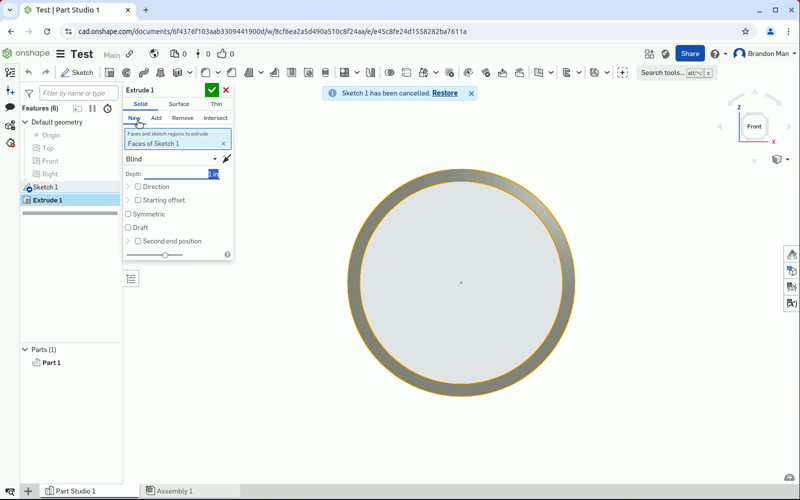
text(11.554)
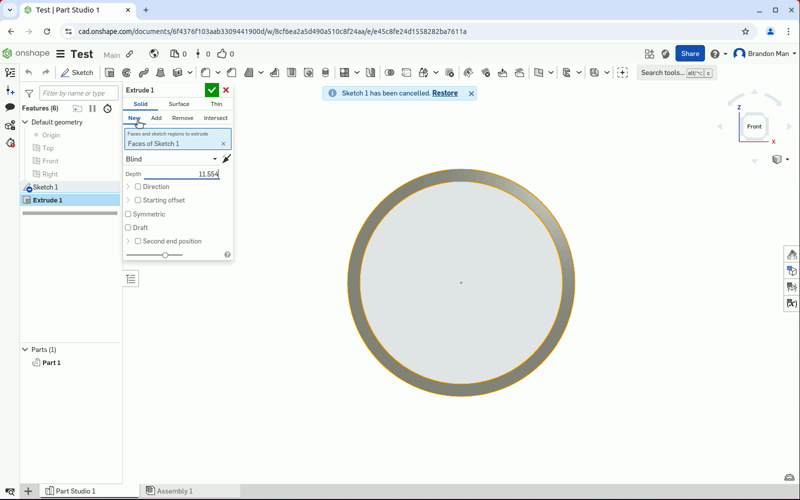
key(enter)
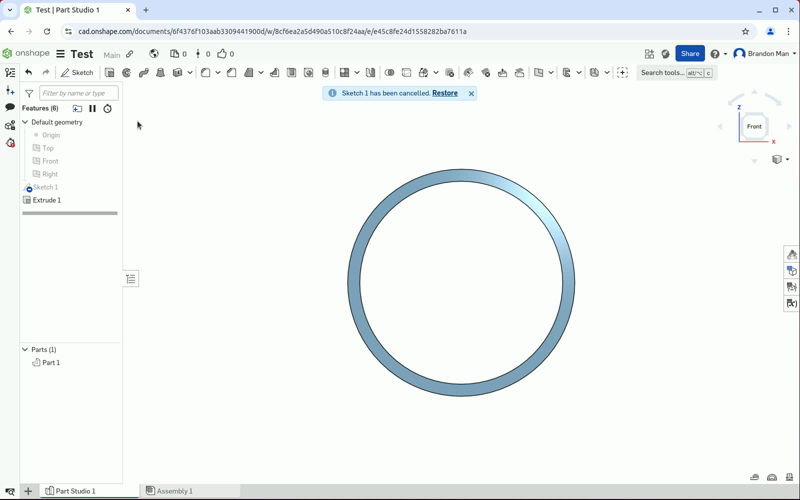
key(shift+h)
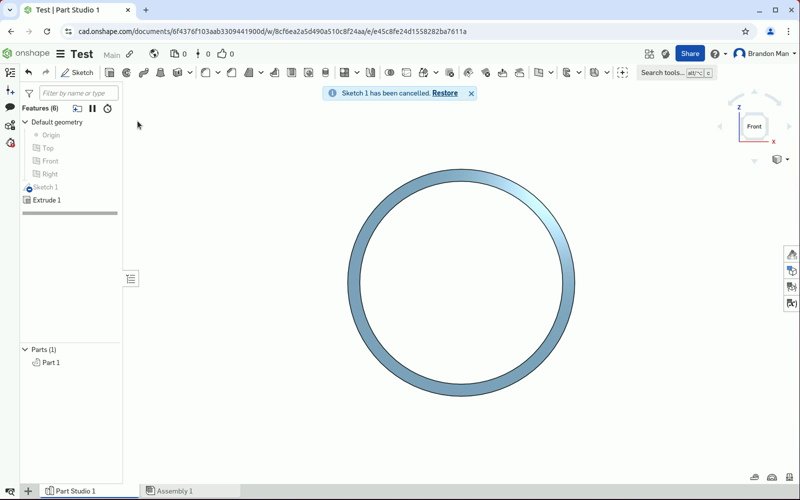
key(shift+h)
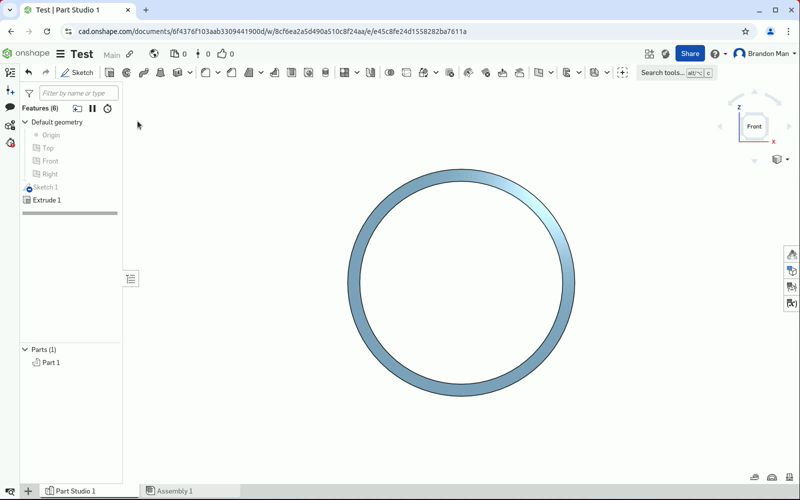
mouse_move(73, 189)
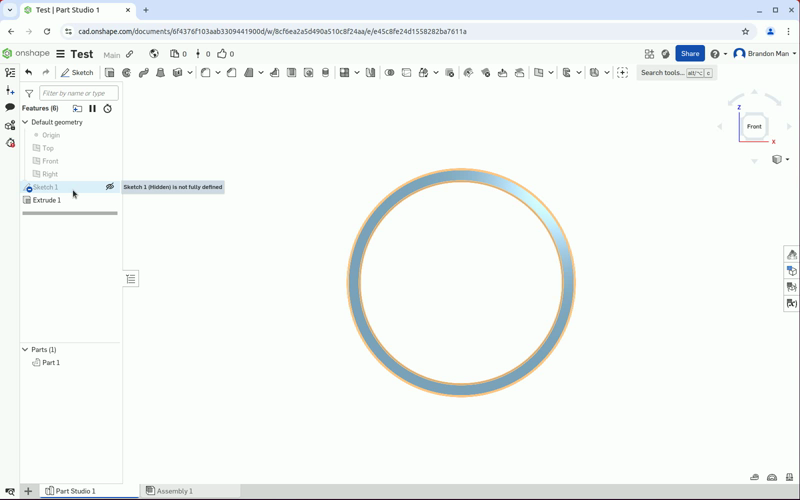
click(73, 189)
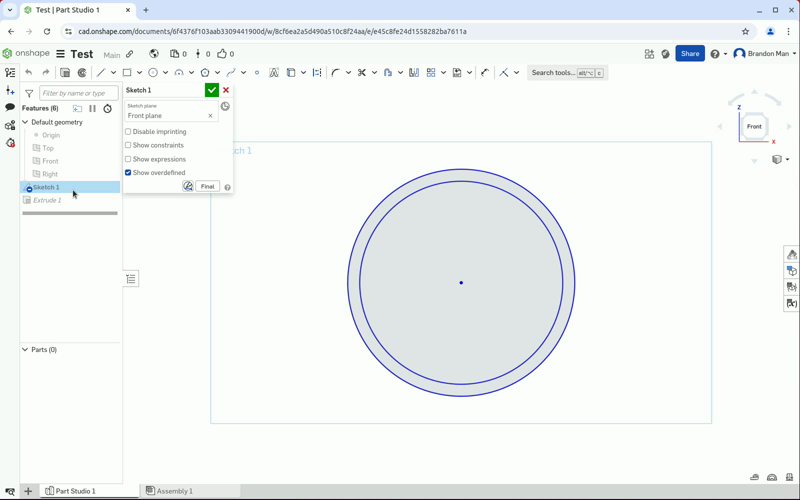
mouse_move(229, 92)
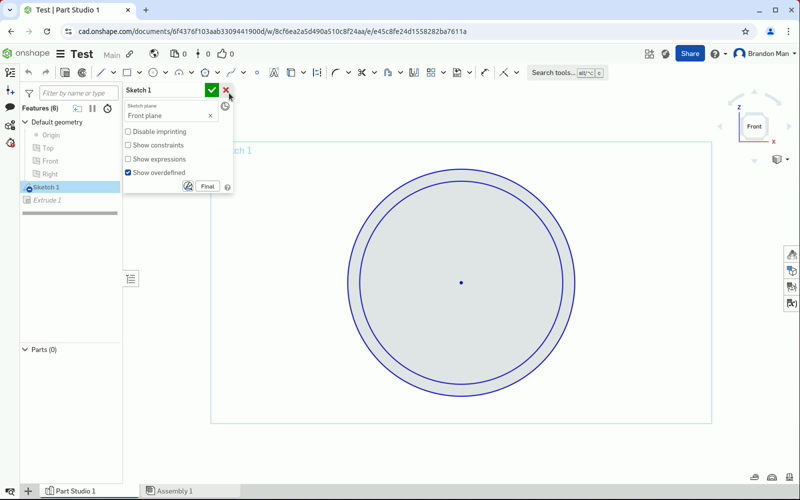
click(229, 92)
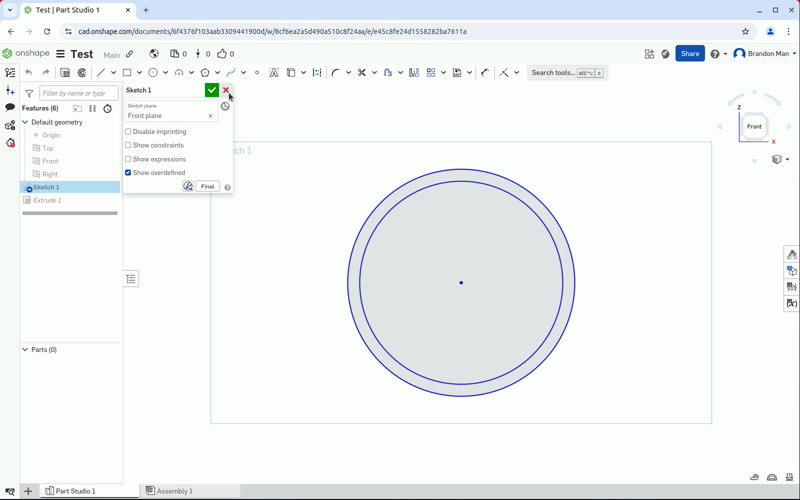
key(shift+s)
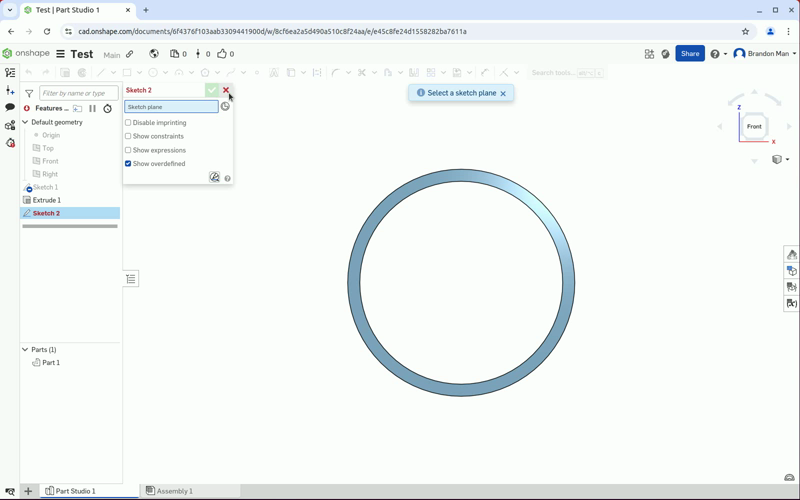
mouse_move(73, 163)
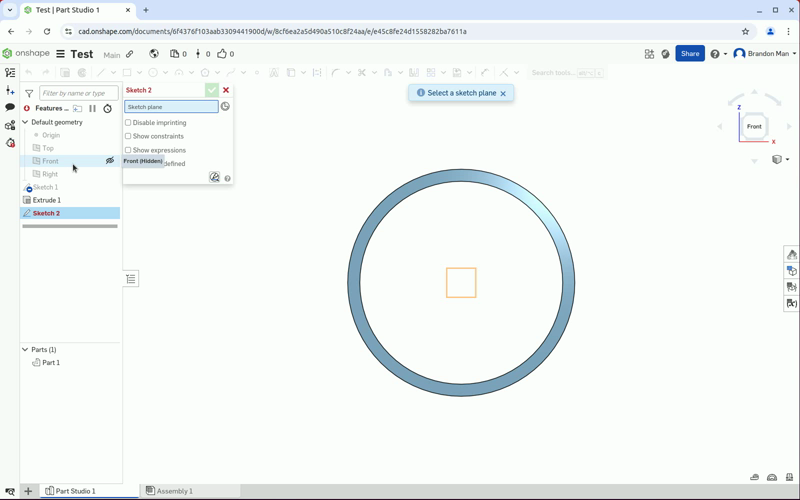
click(73, 163)
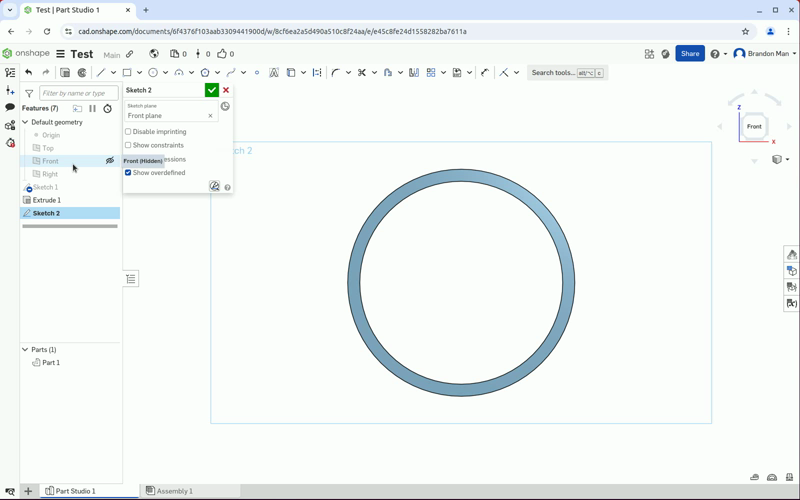
mouse_move(73, 352)
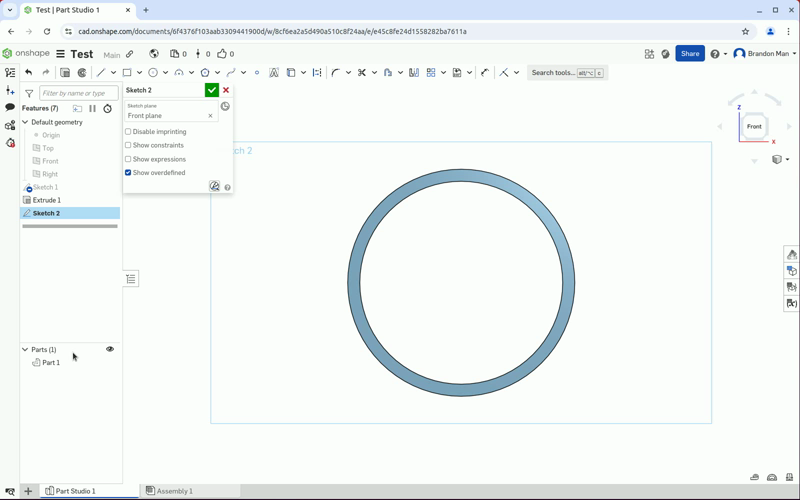
key(y)
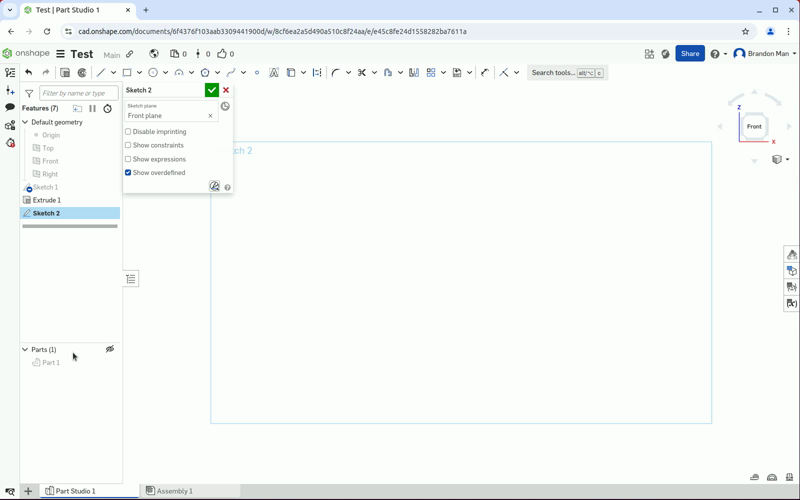
key(c)
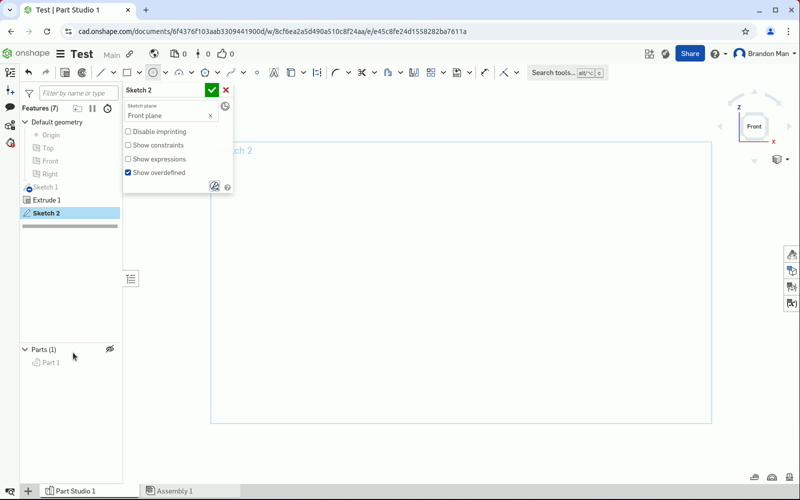
key_down(shift)
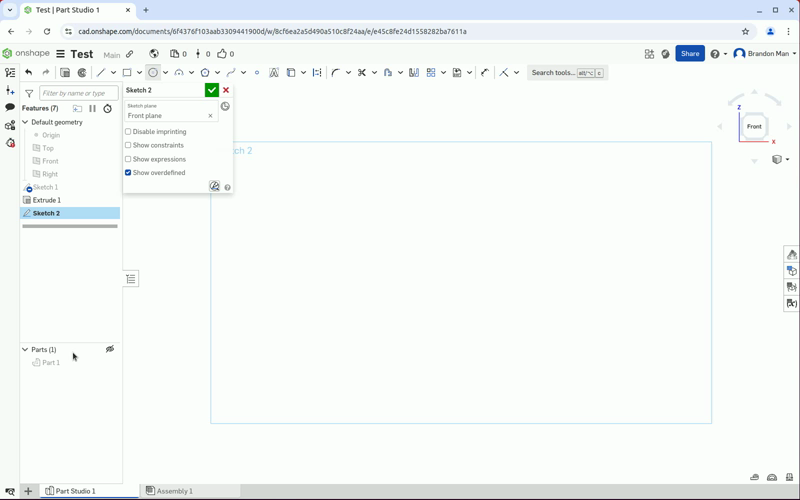
mouse_move(460, 282)
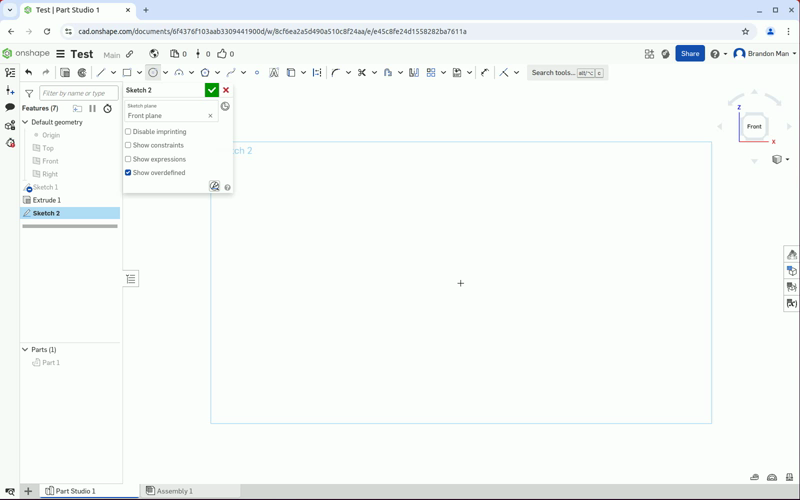
click(460, 282)
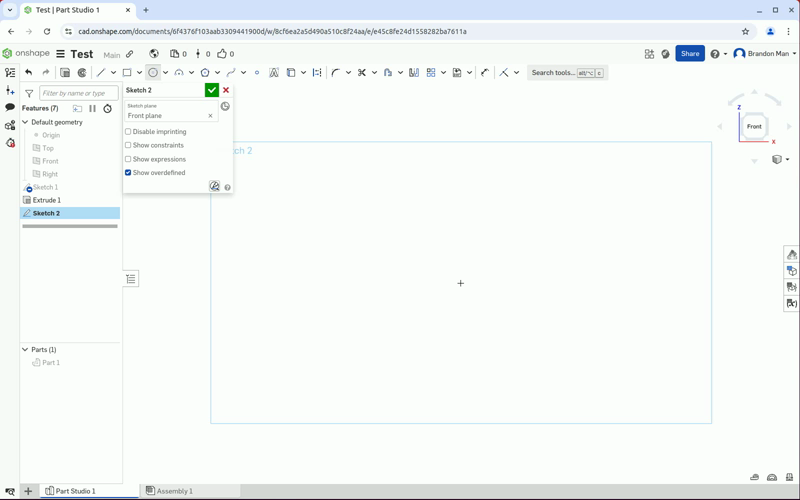
key_up(shift)
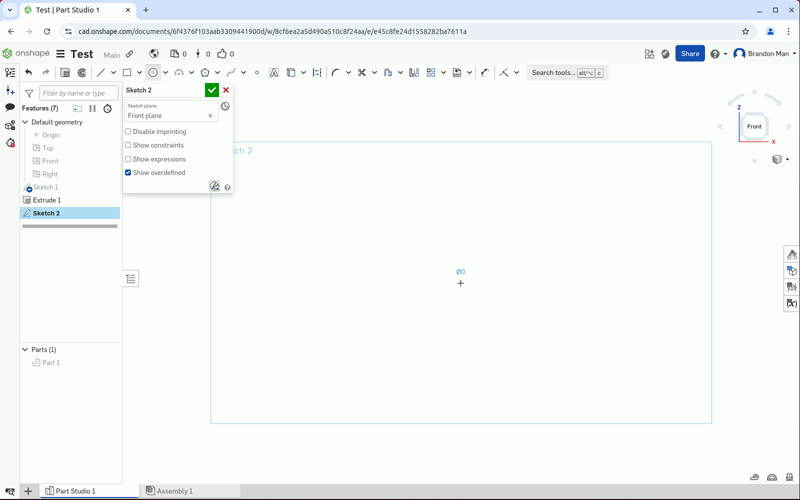
mouse_move(562, 282)
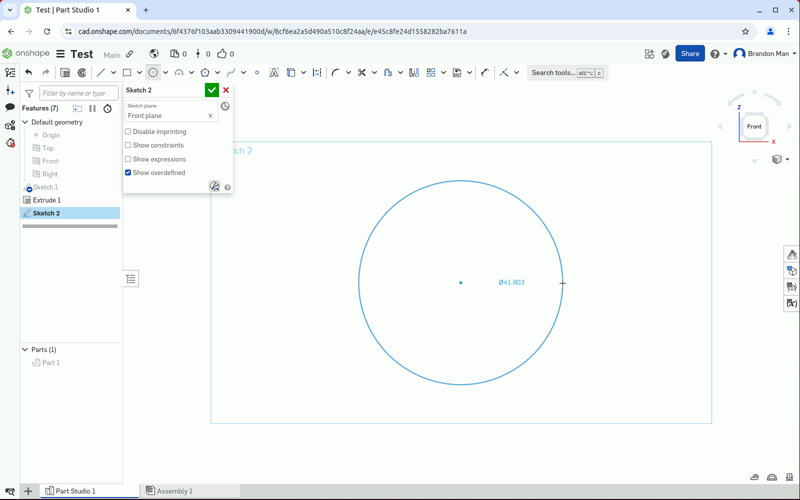
click(562, 282)
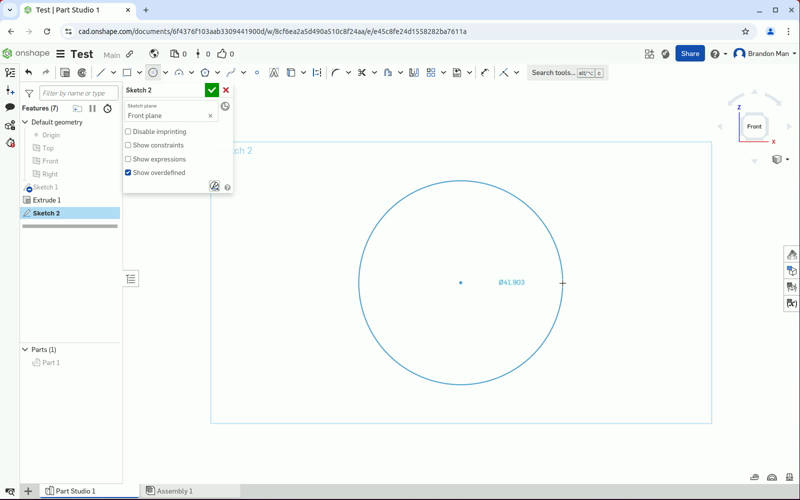
key(esc)
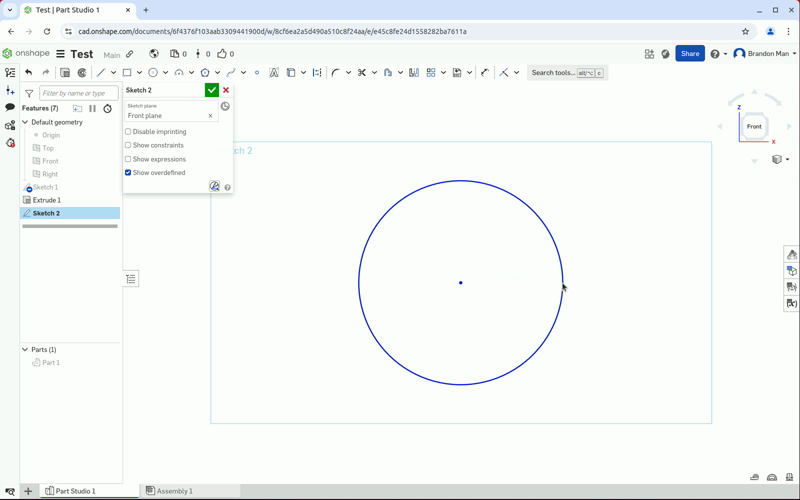
key(c)
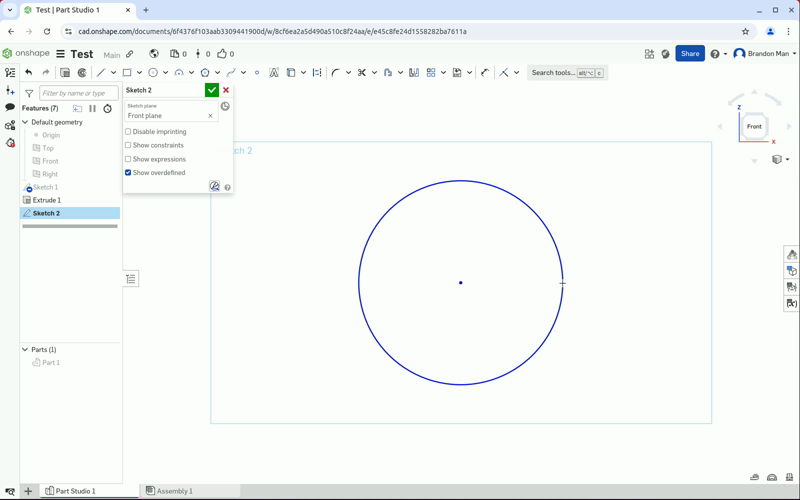
key_down(shift)
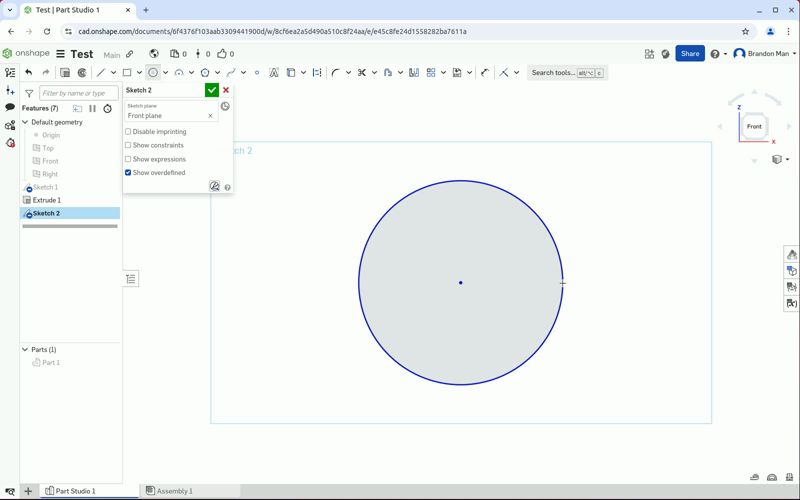
mouse_move(460, 282)
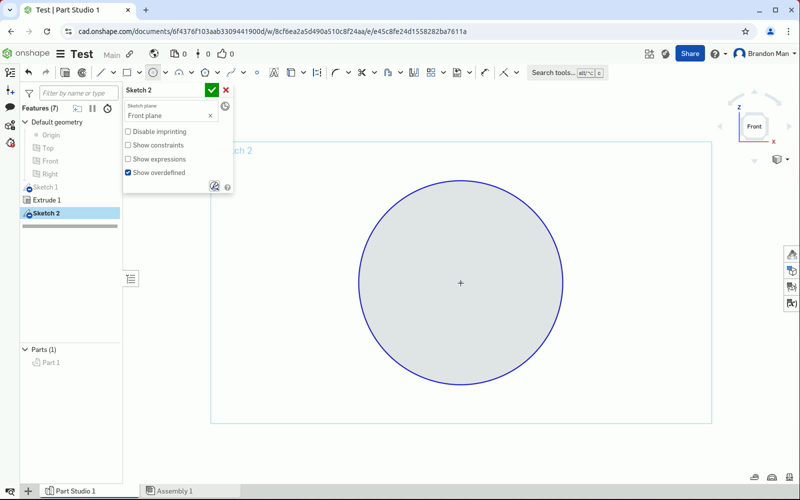
click(460, 282)
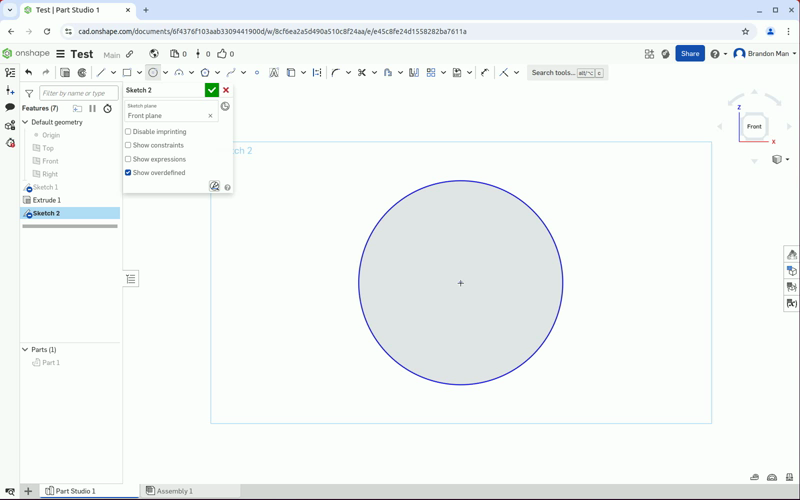
key_up(shift)
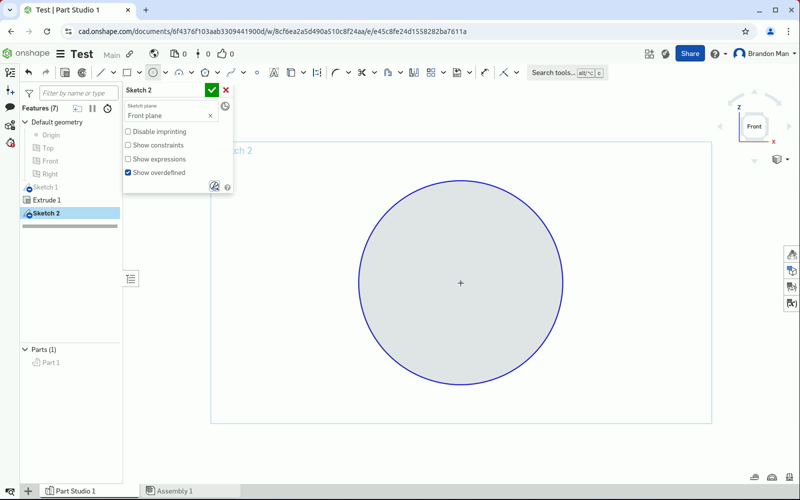
mouse_move(520, 282)
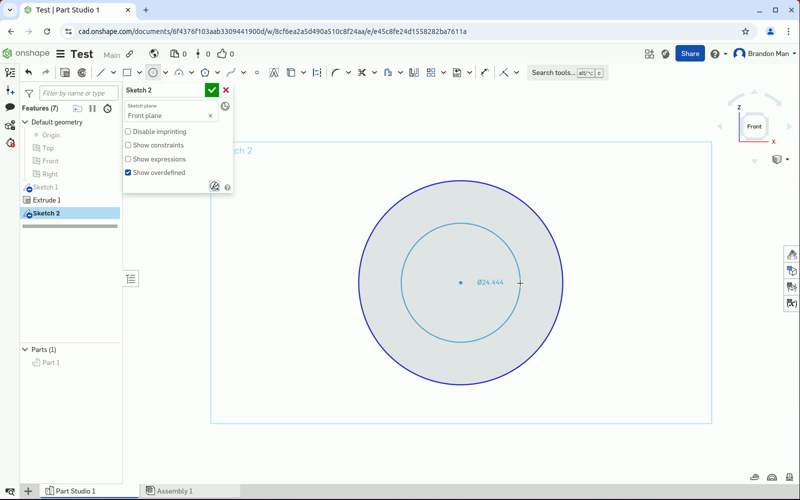
click(520, 282)
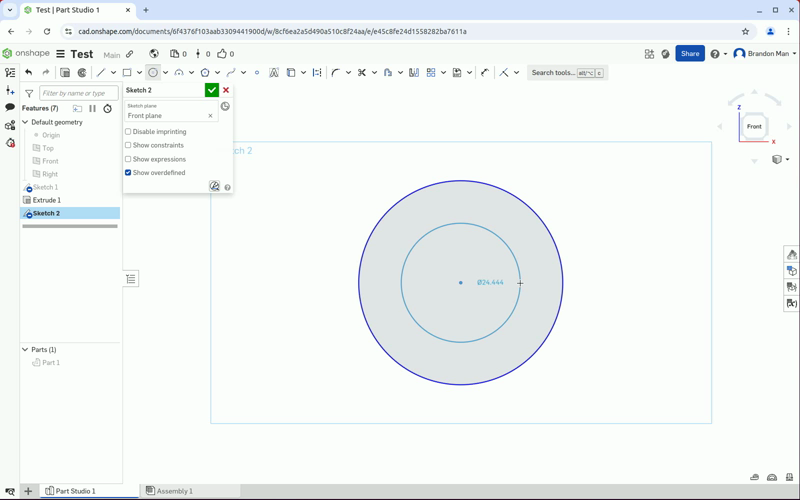
key(esc)
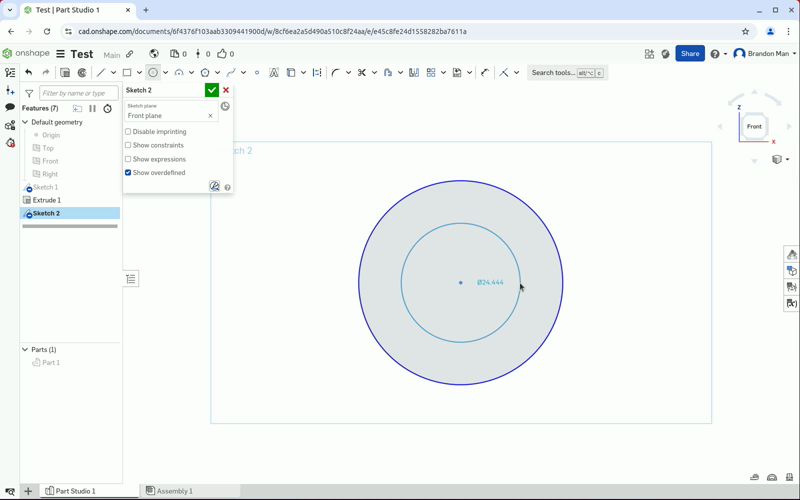
mouse_move(380, 262)
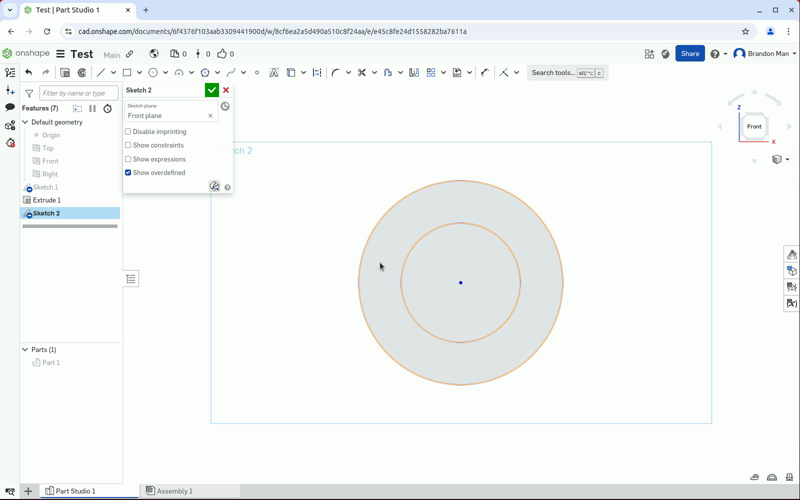
click(380, 262)
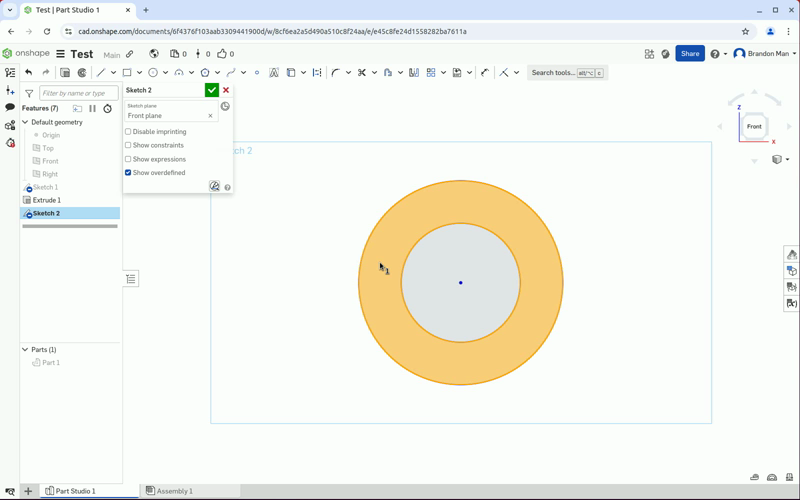
mouse_move(73, 352)
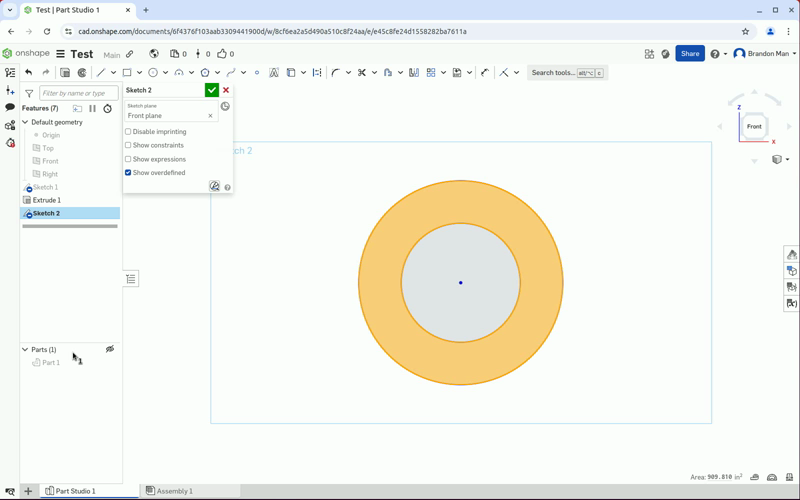
key(shift+y)
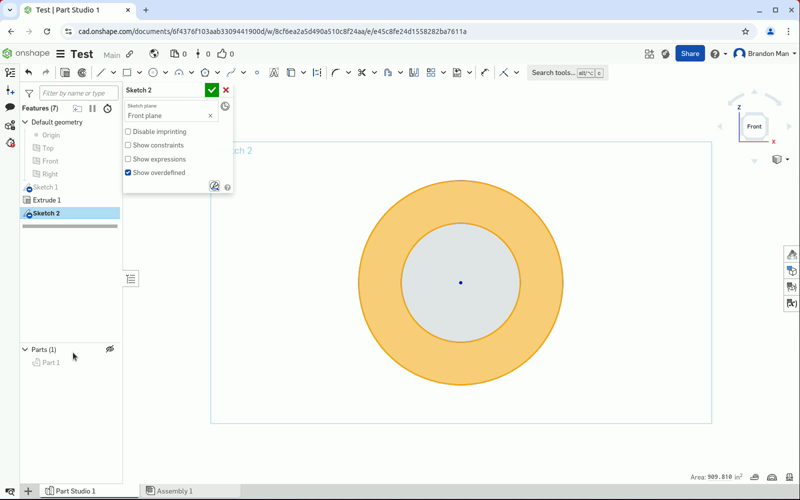
key(shift+e)
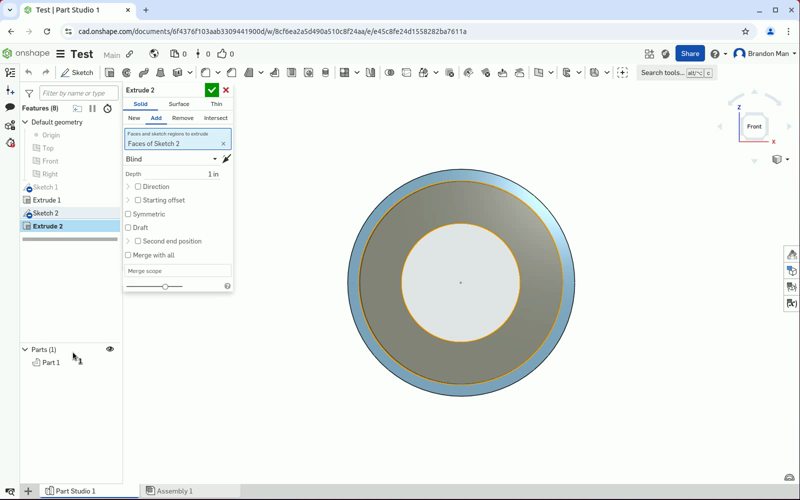
mouse_move(143, 106)
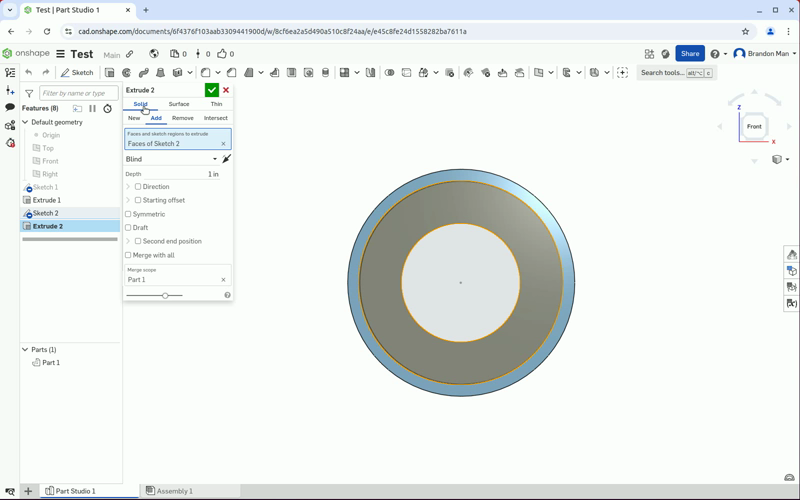
click(143, 106)
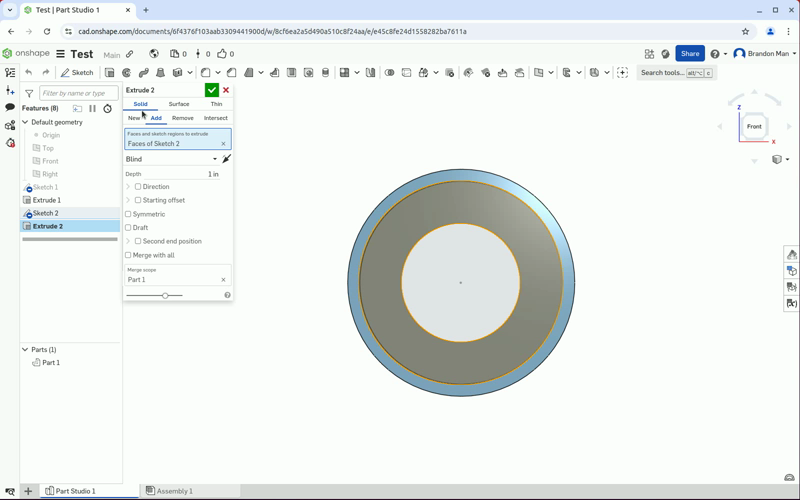
mouse_move(137, 120)
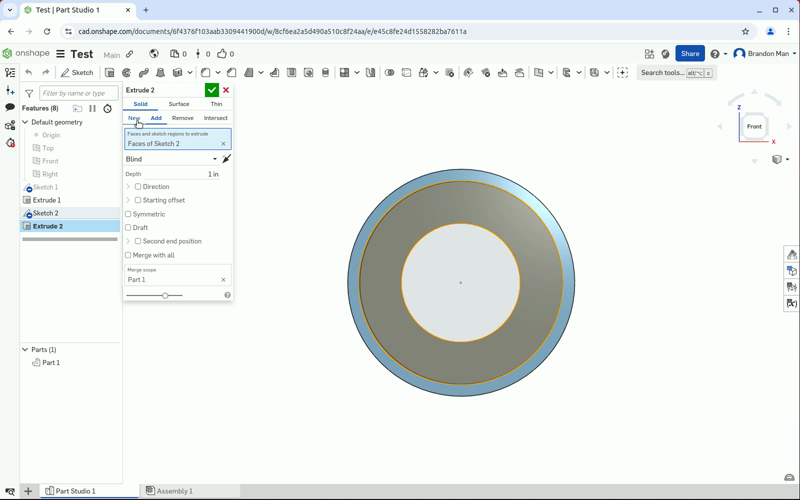
click(137, 120)
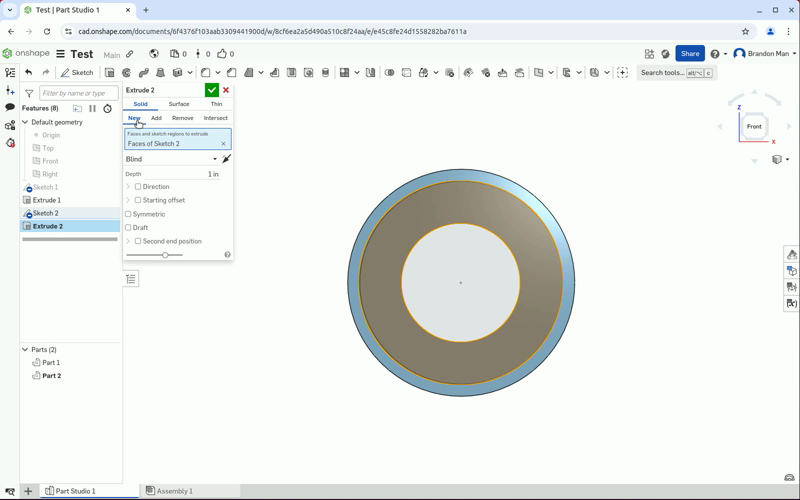
key(tab, 4)
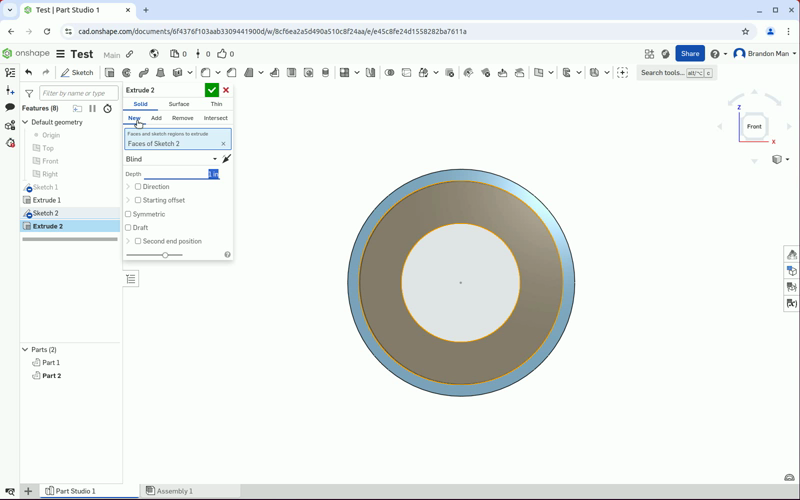
text(10.591)
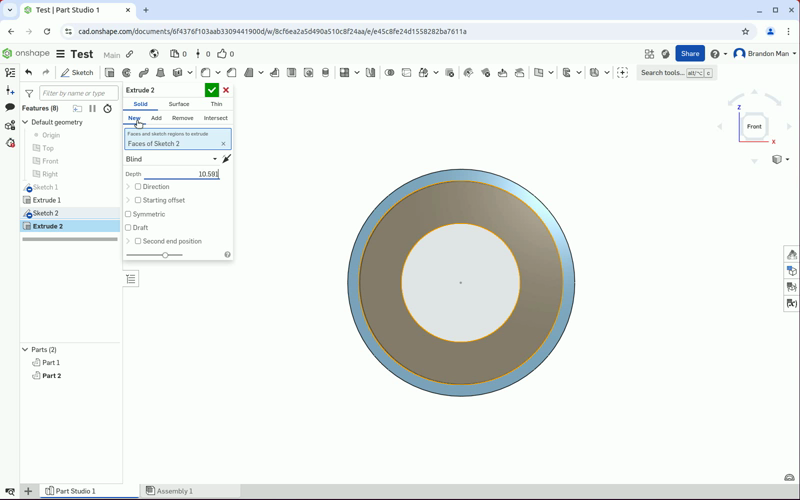
key(enter)
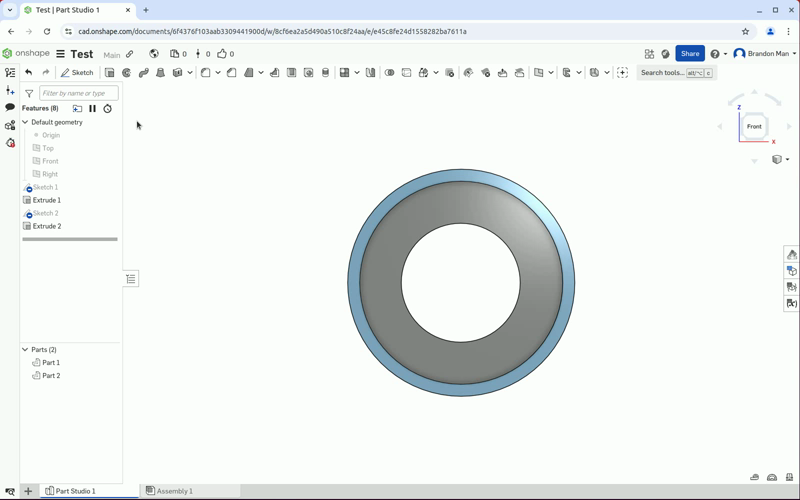
key(shift+h)
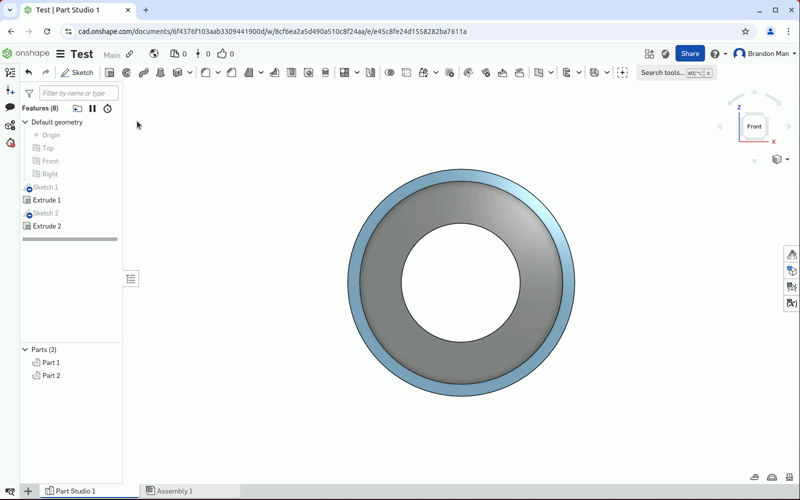
key(shift+h)
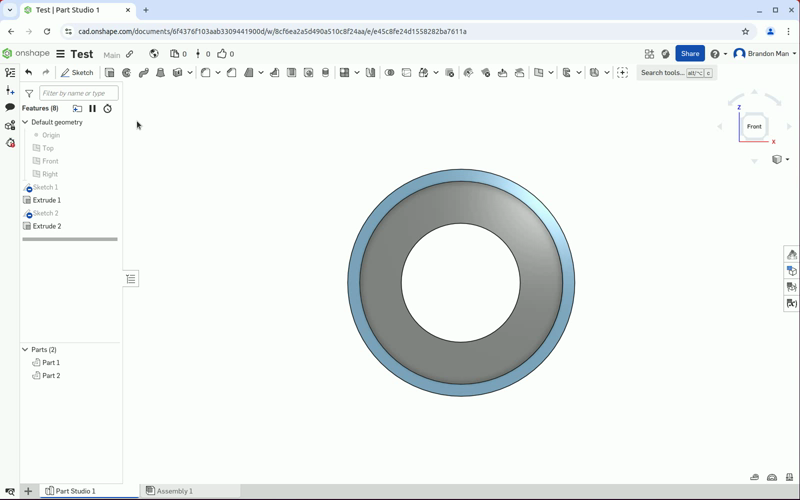
mouse_move(73, 189)
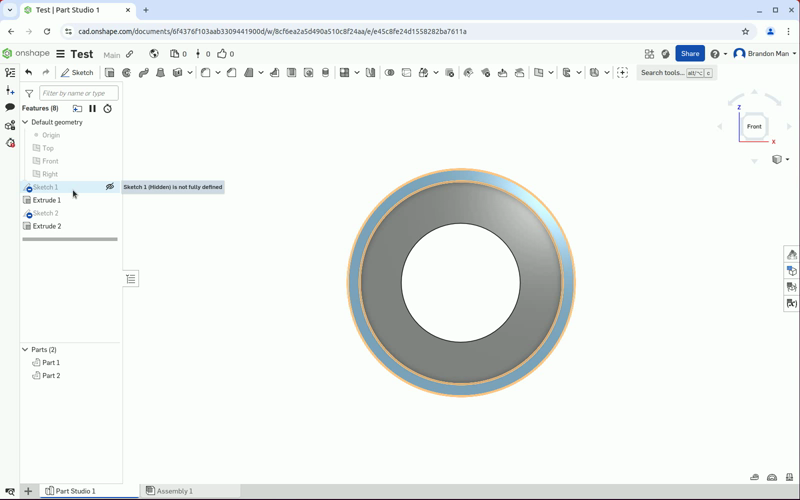
click(73, 189)
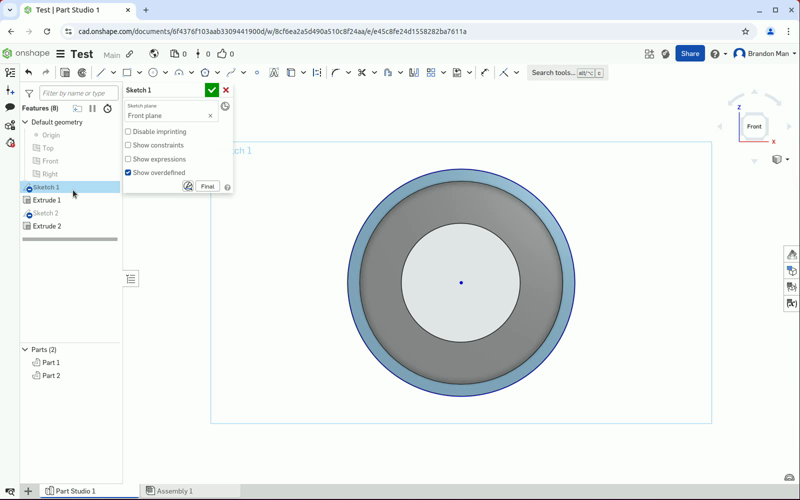
mouse_move(229, 92)
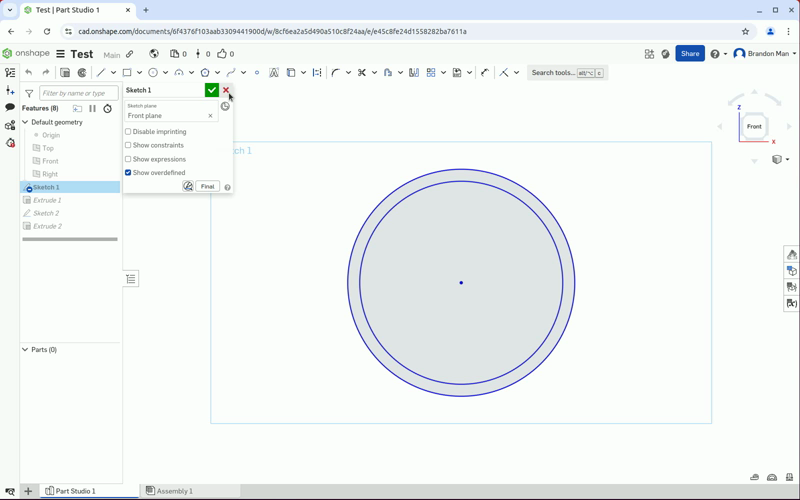
click(229, 92)
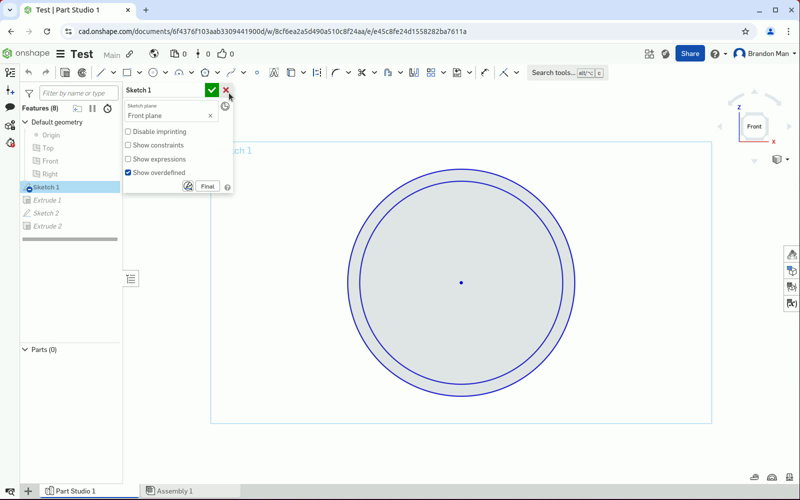
key(shift+s)
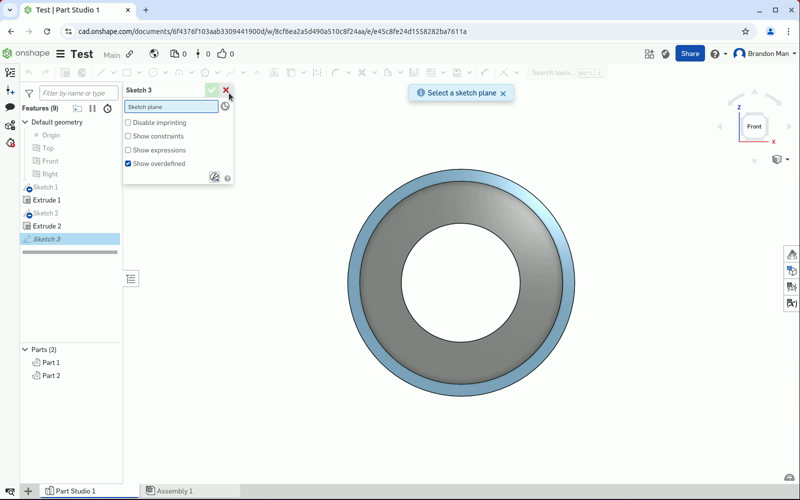
mouse_move(73, 163)
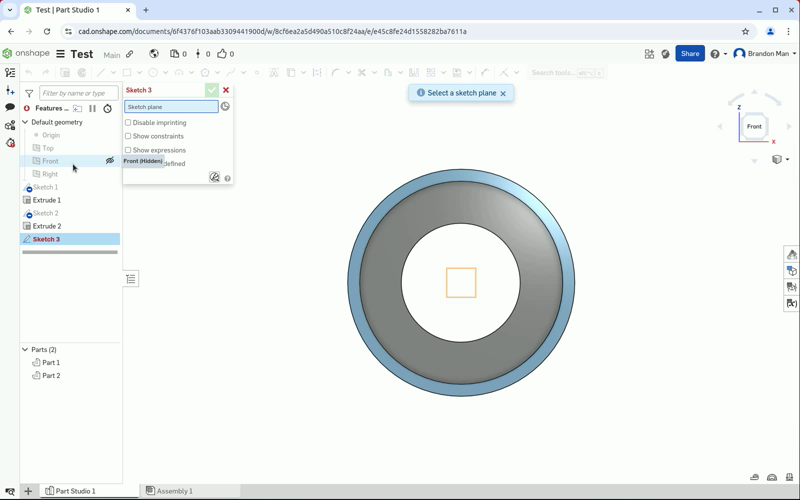
click(73, 163)
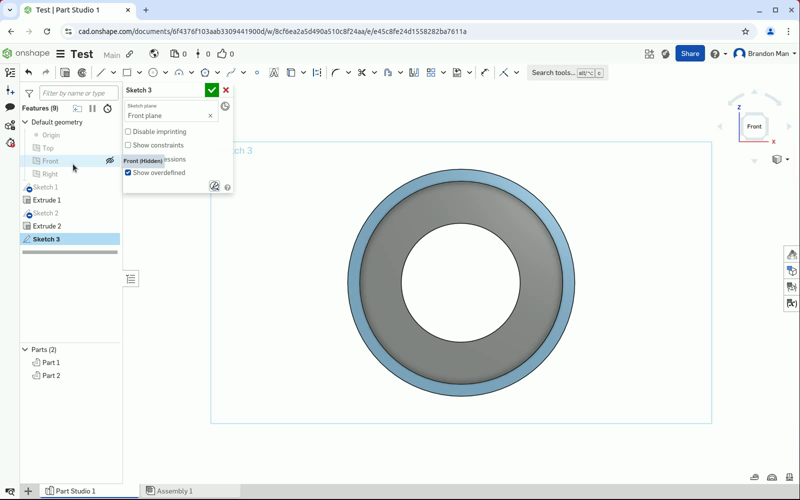
mouse_move(73, 352)
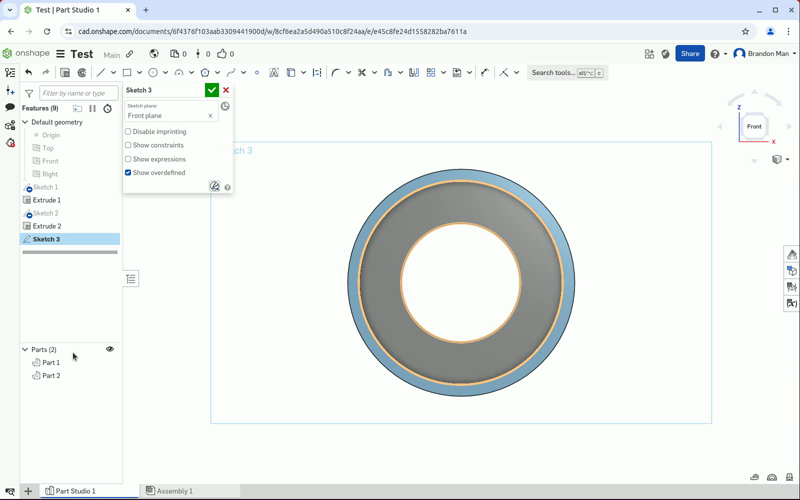
key(y)
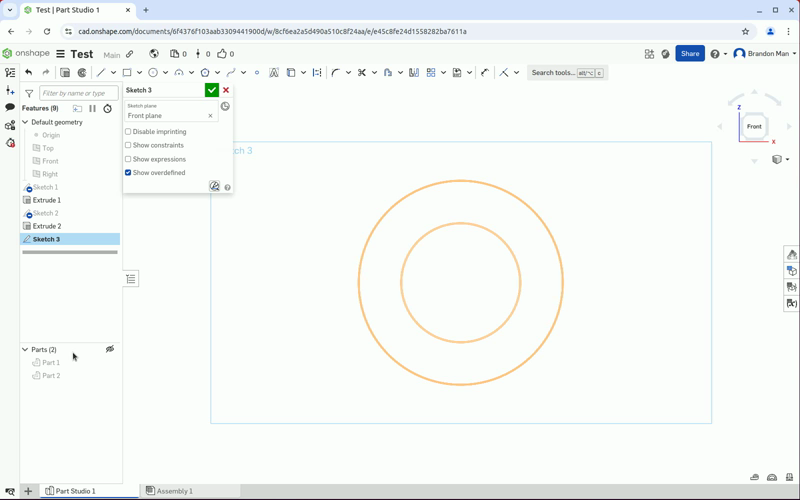
key(c)
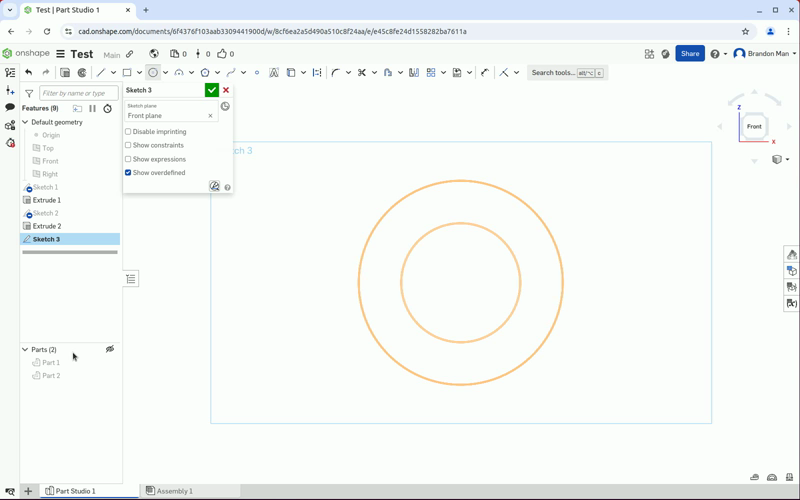
key_down(shift)
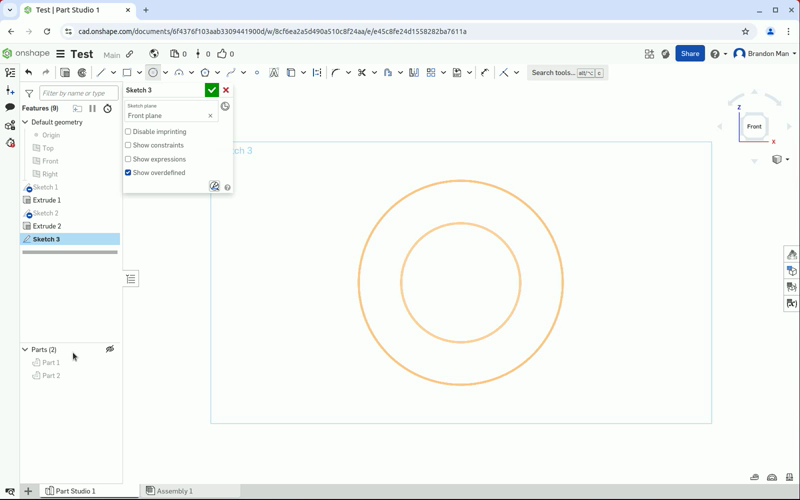
mouse_move(460, 282)
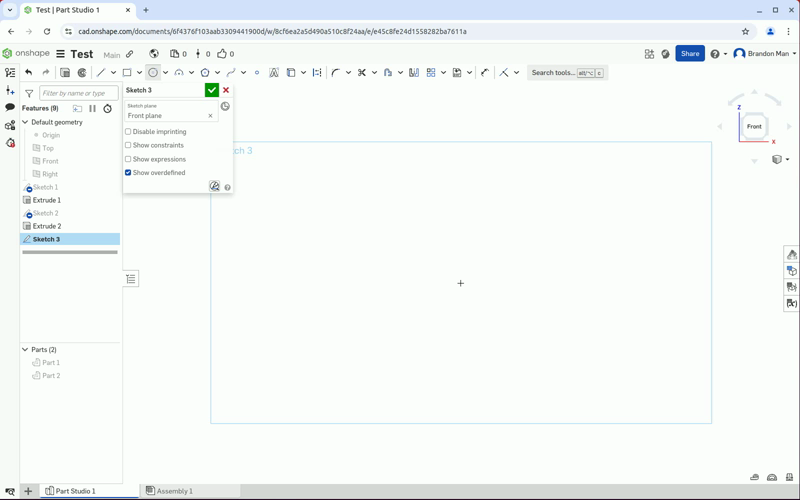
click(460, 282)
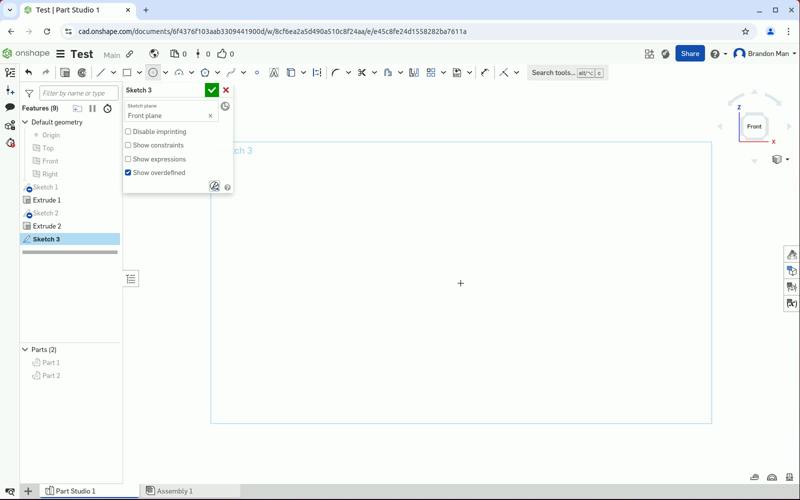
key_up(shift)
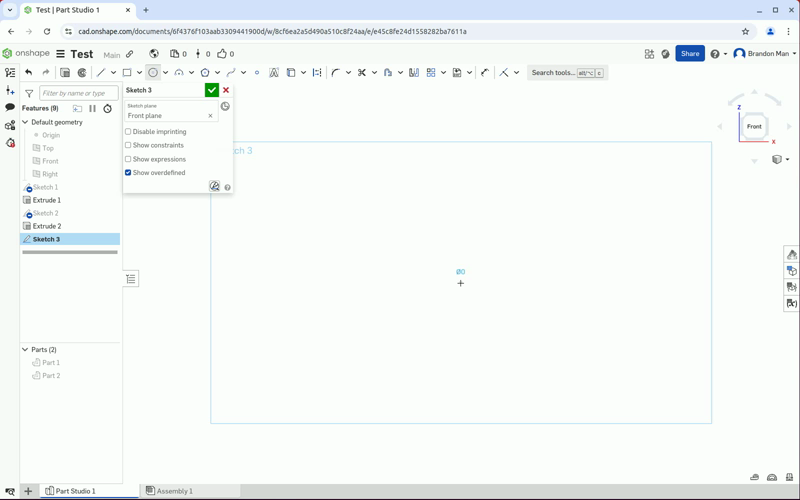
mouse_move(520, 282)
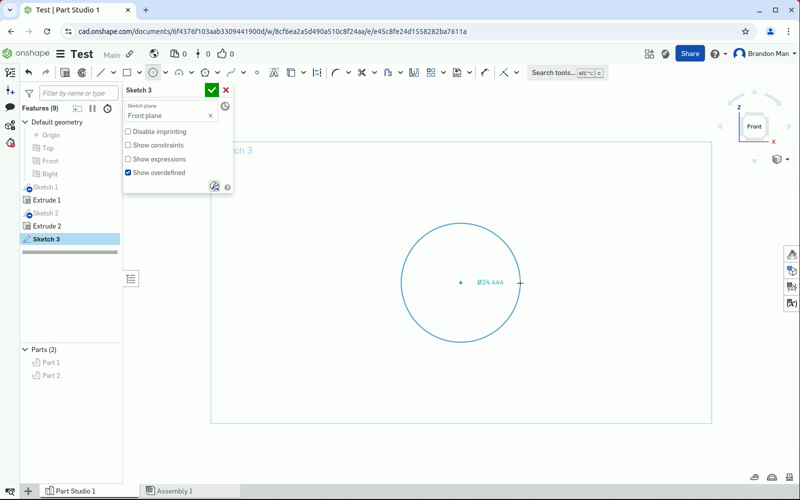
click(520, 282)
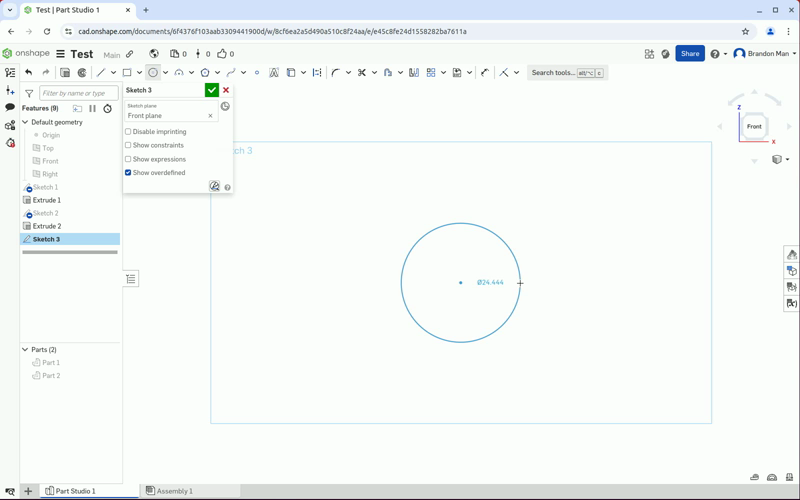
key(esc)
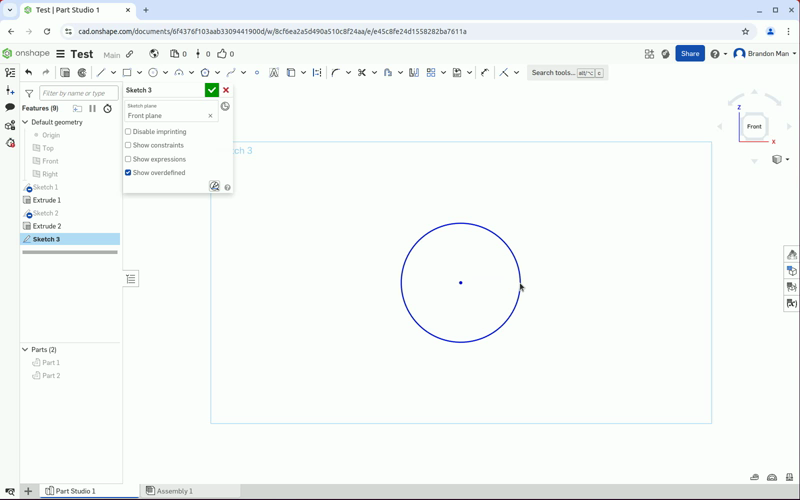
key(c)
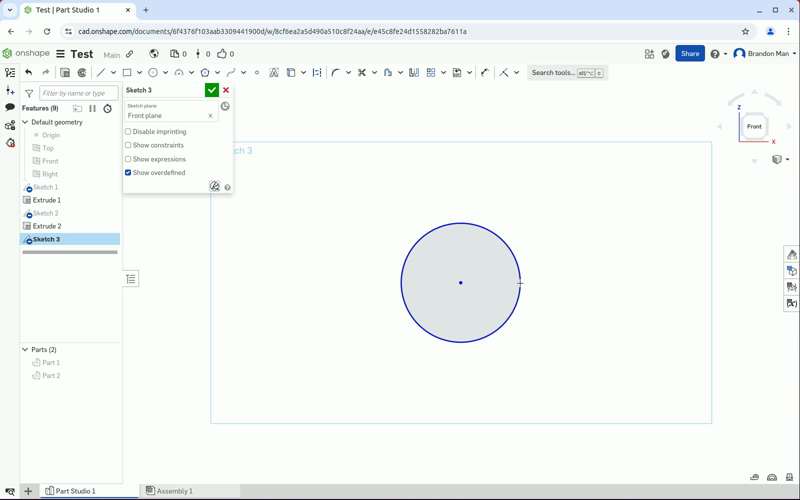
key_down(shift)
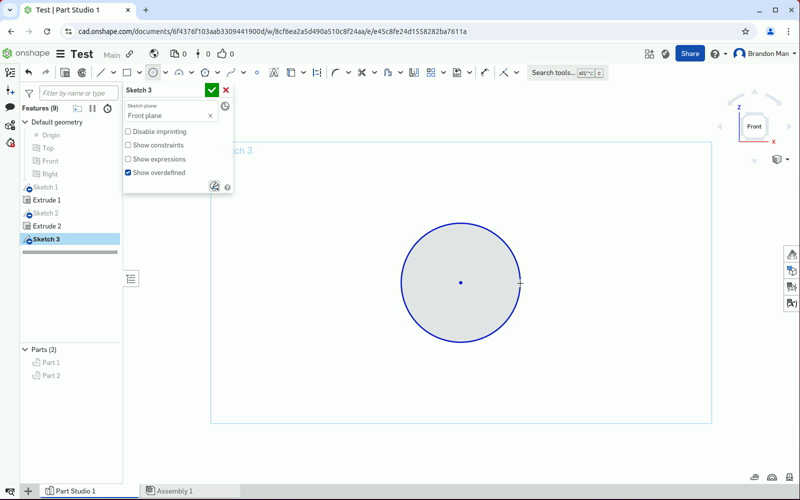
mouse_move(460, 282)
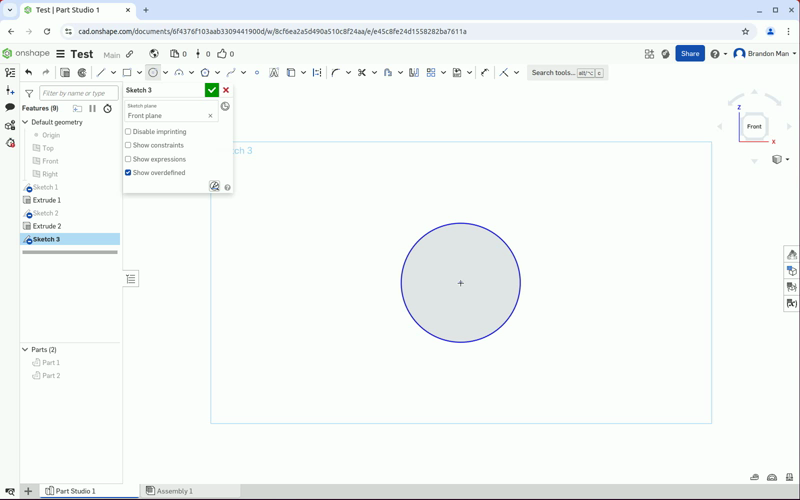
click(460, 282)
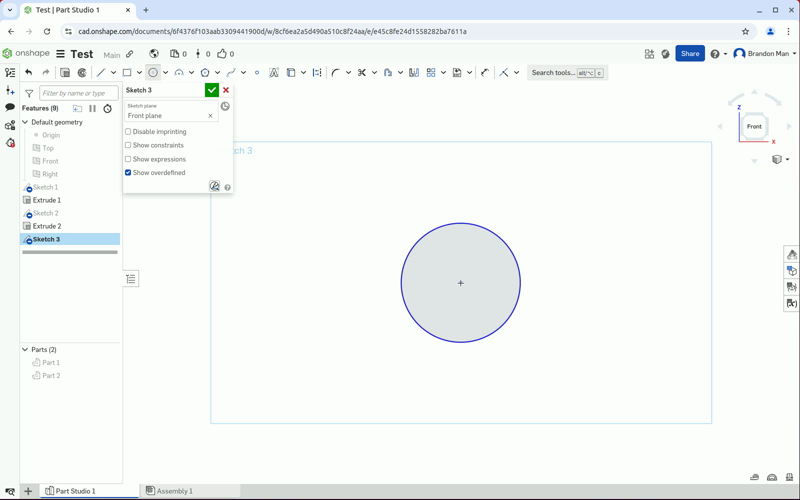
key_up(shift)
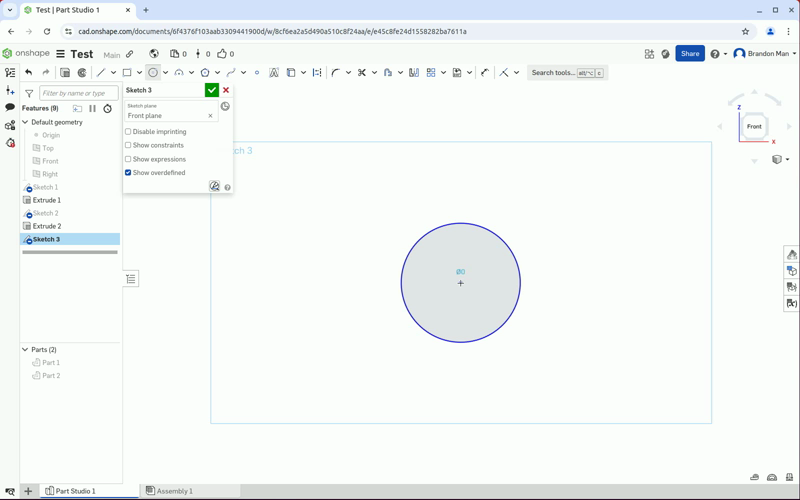
mouse_move(500, 282)
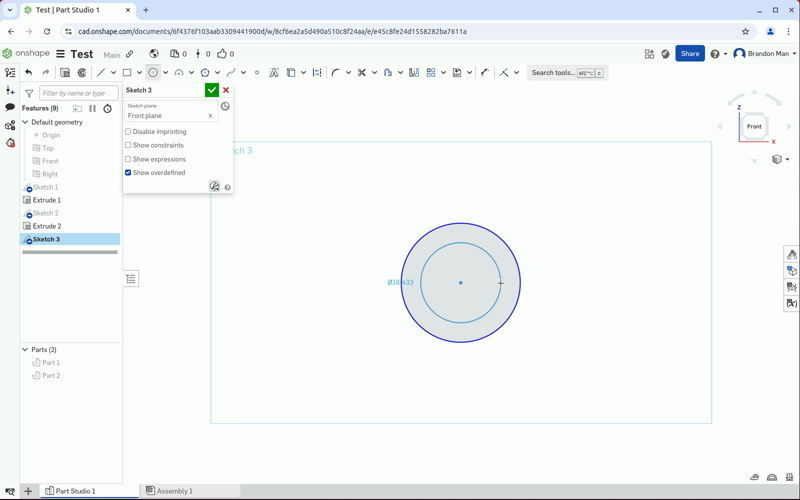
click(500, 282)
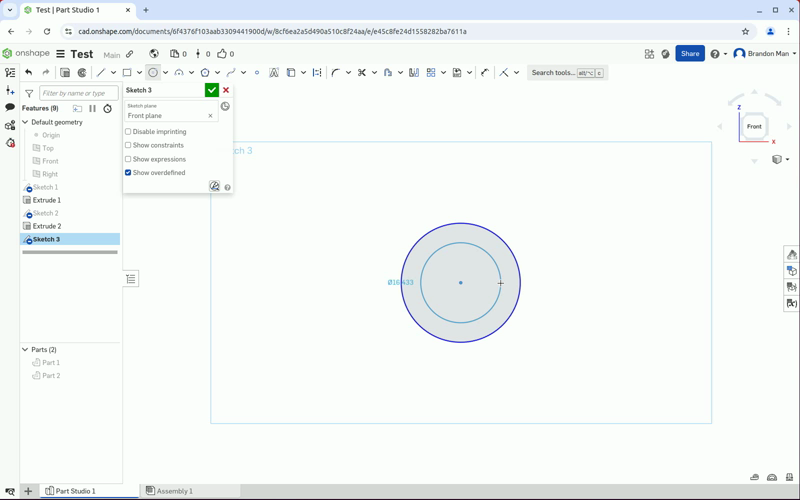
key(esc)
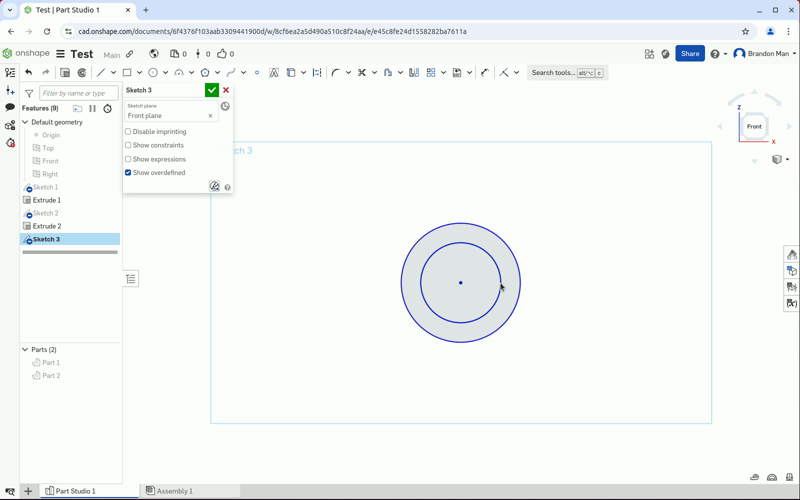
mouse_move(475, 333)
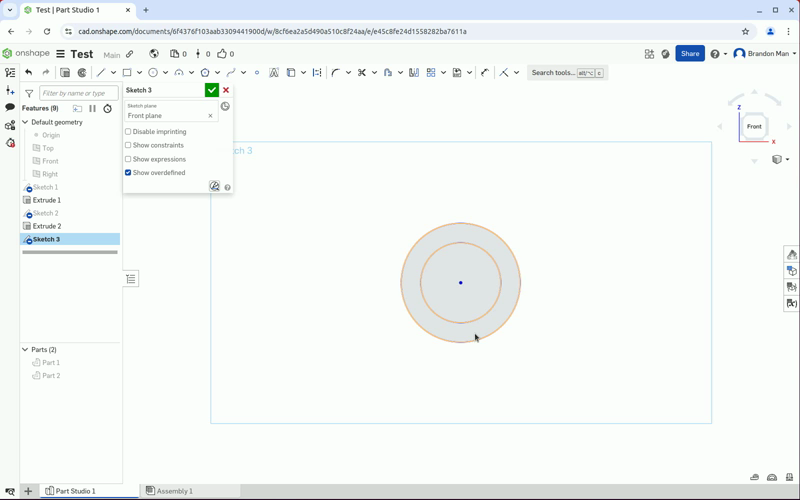
click(475, 333)
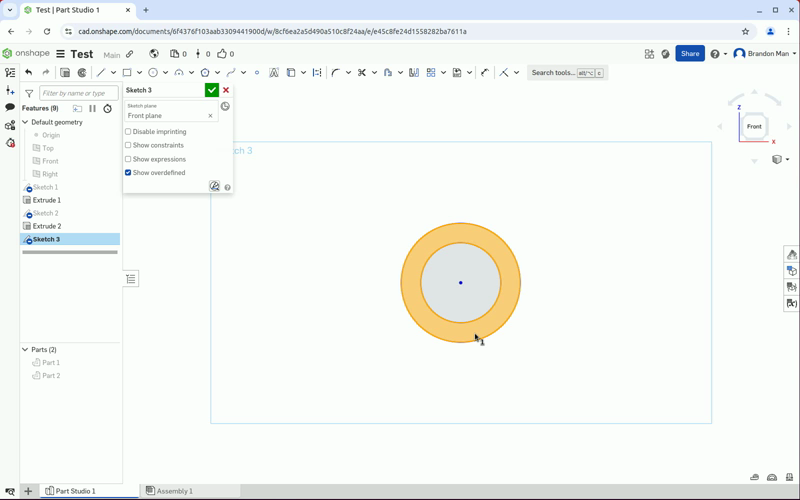
mouse_move(73, 352)
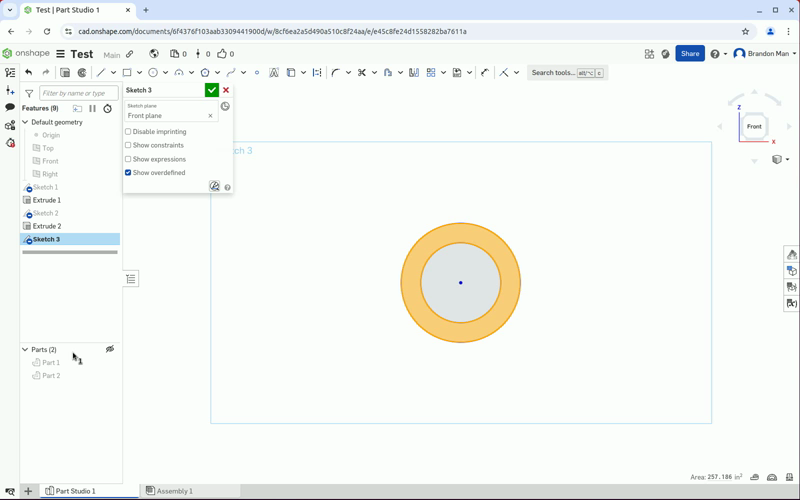
key(shift+y)
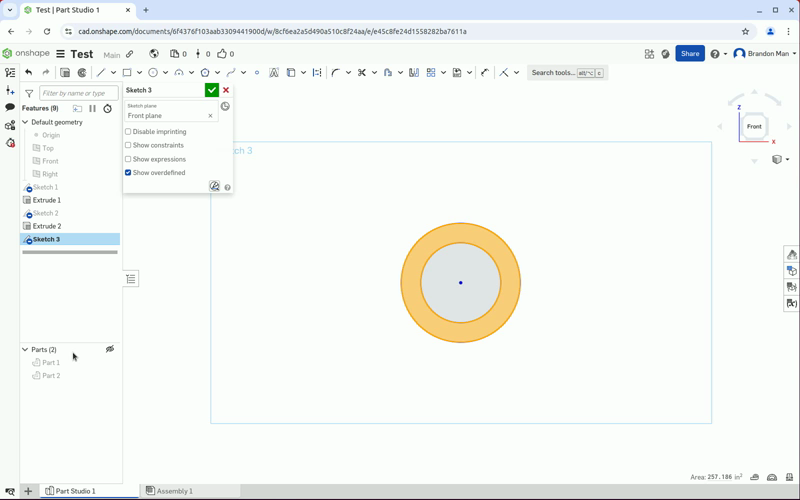
key(shift+e)
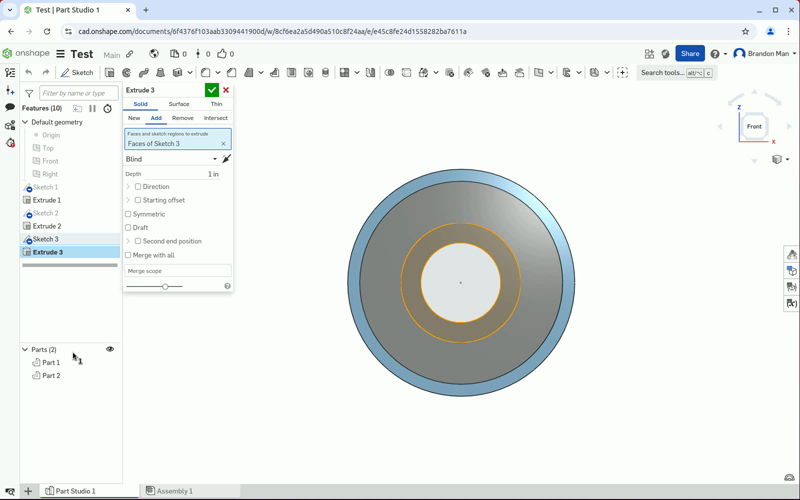
mouse_move(143, 106)
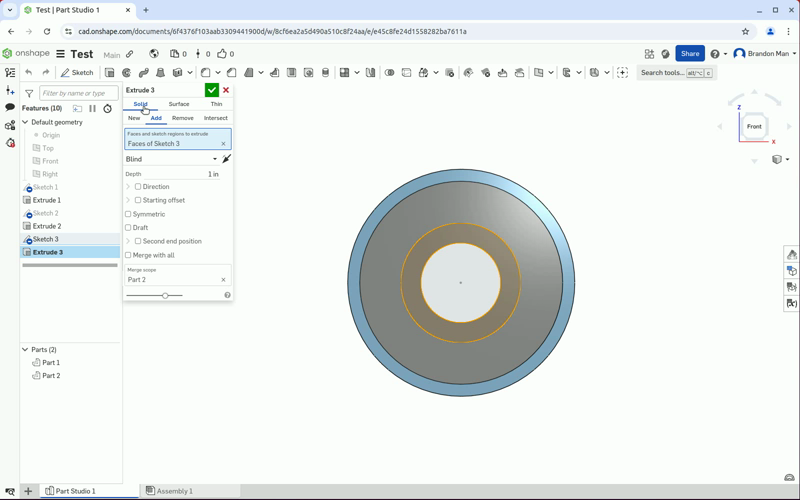
click(143, 106)
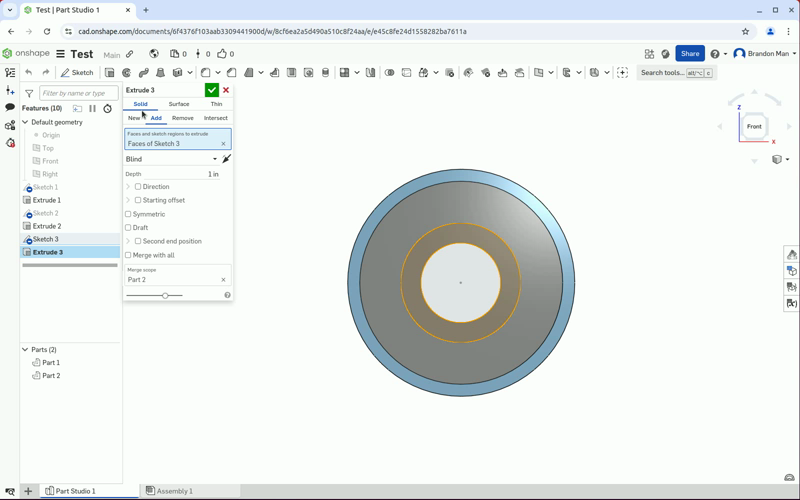
mouse_move(137, 120)
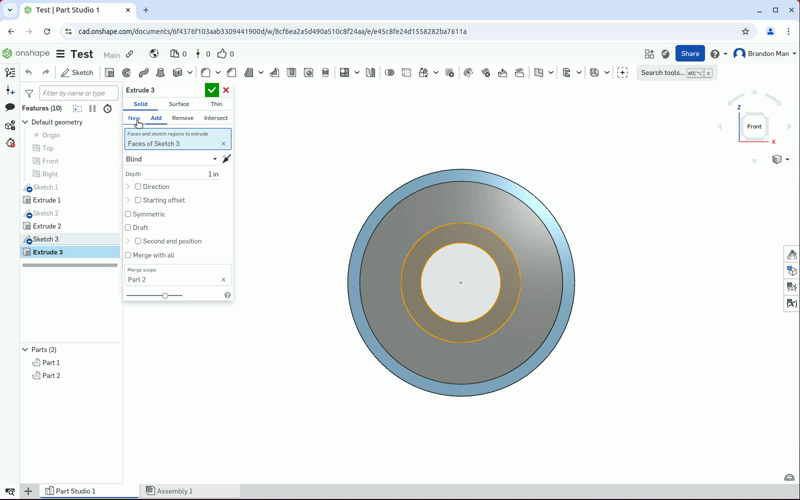
click(137, 120)
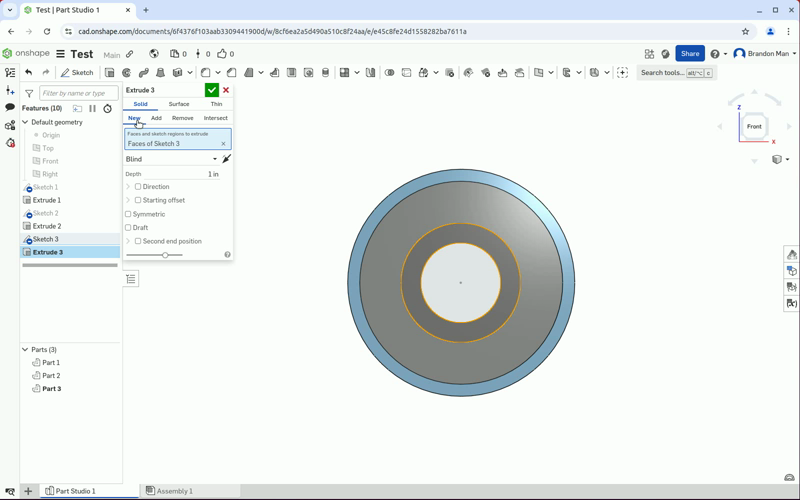
key(tab, 4)
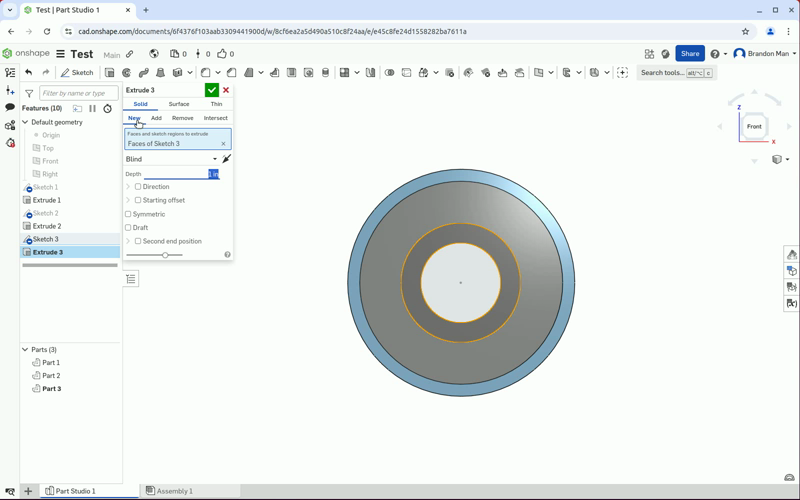
text(11.554)
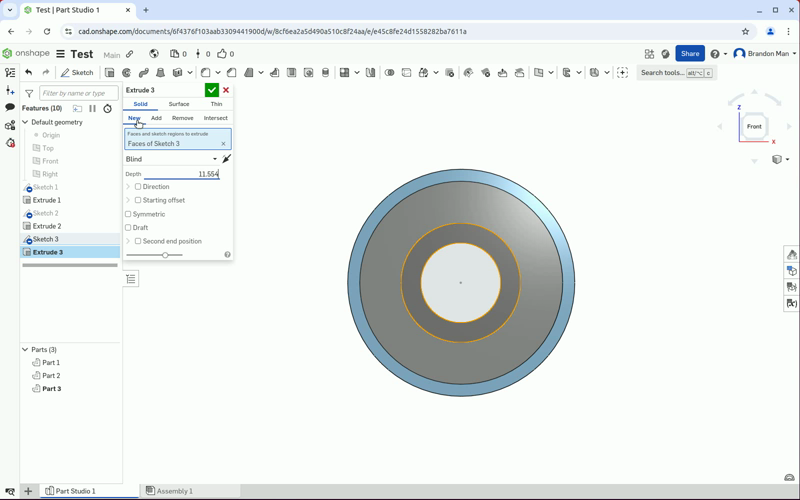
key(enter)
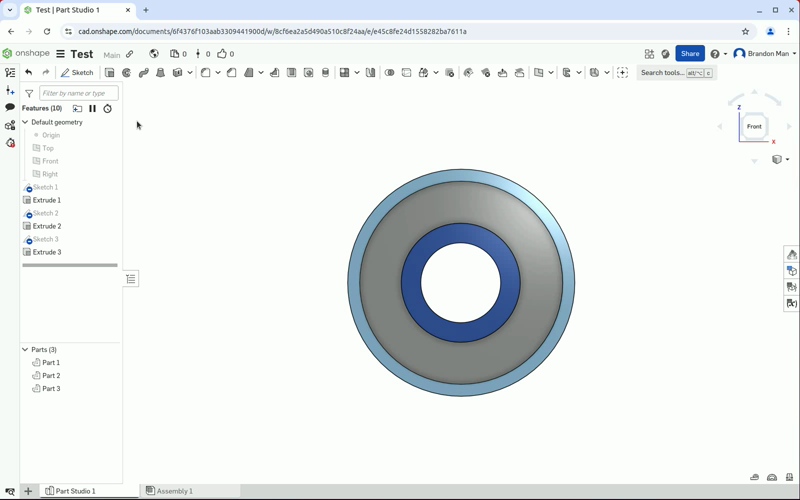
key(shift+h)
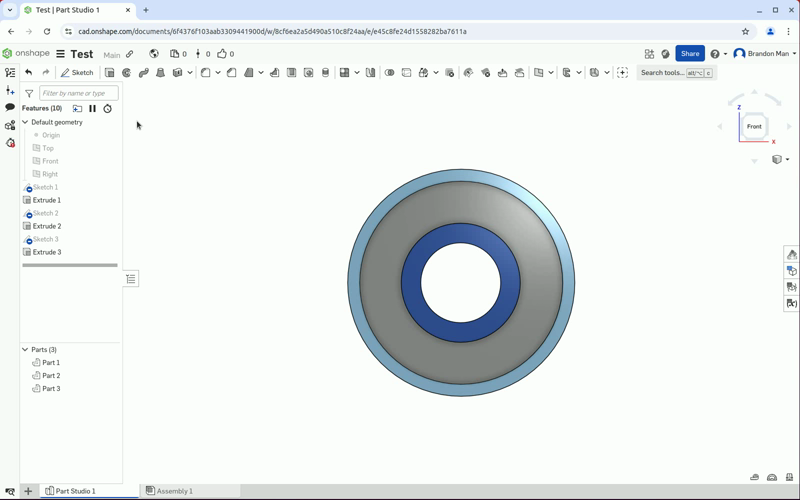
key(shift+h)
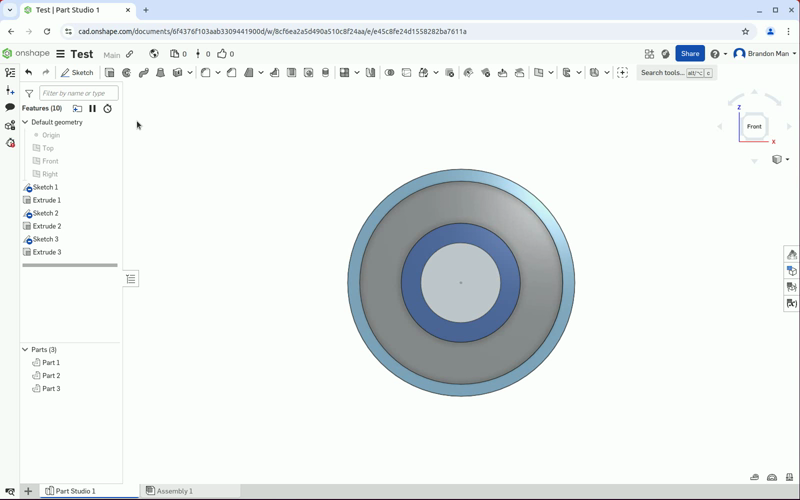
key(shift+7)
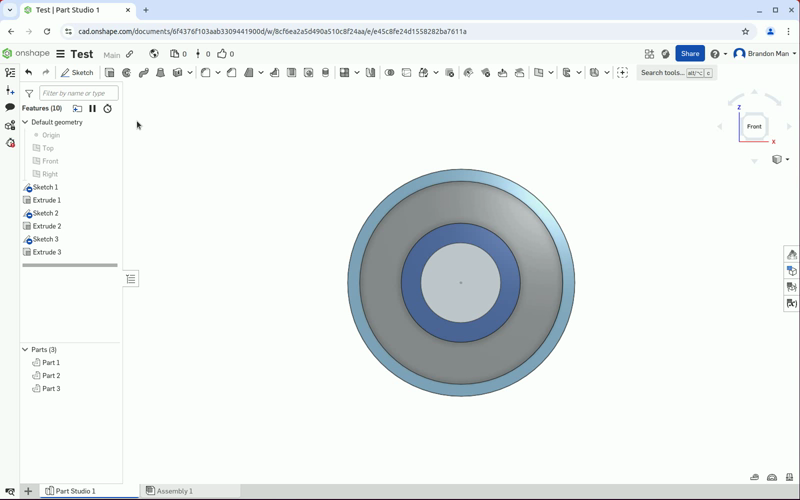
key(left, 2)
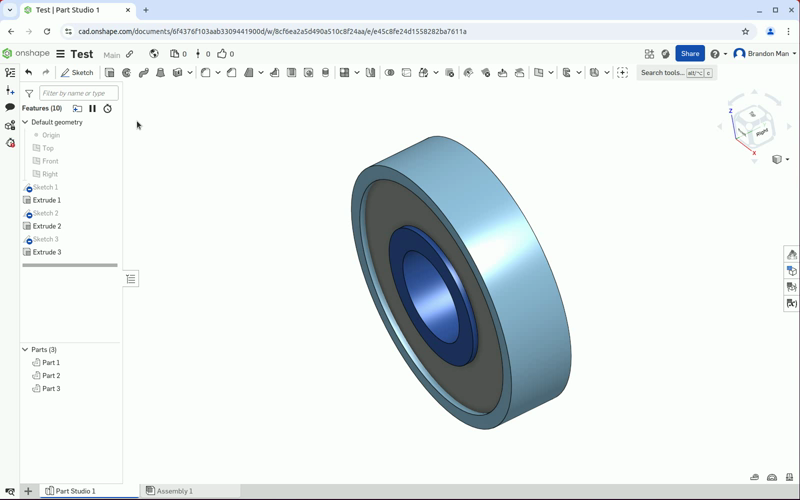
key(down, 2)
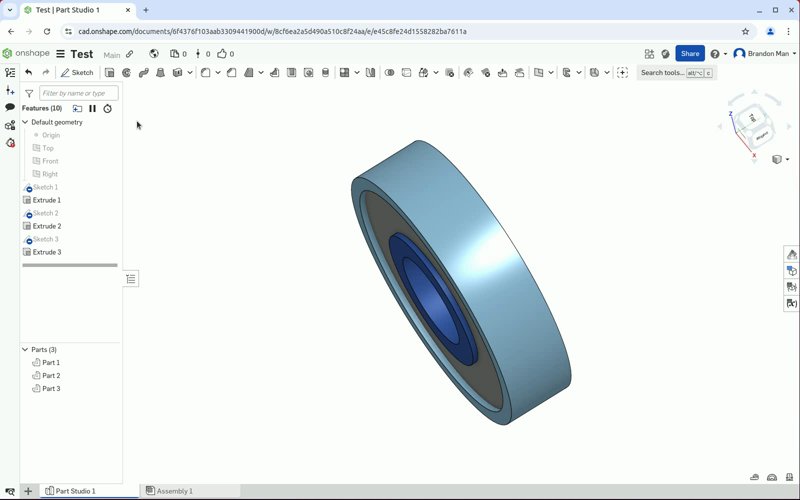
key(up, 2)
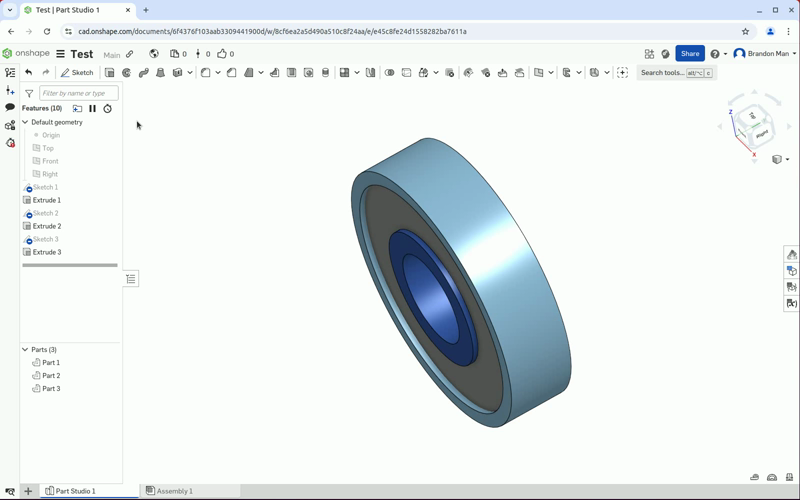
key(right, 2)
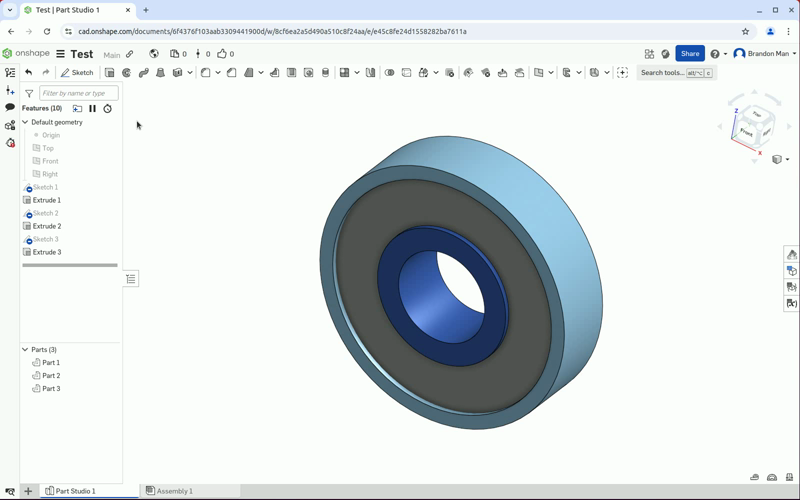
mouse_move(73, 189)
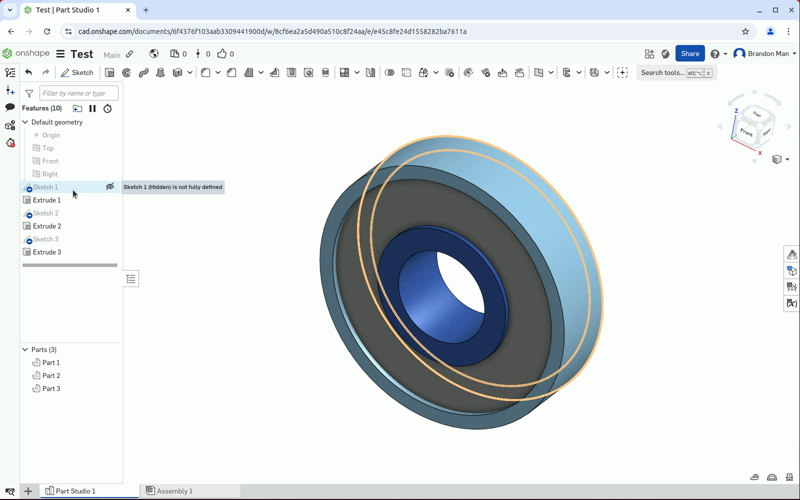
click(73, 189)